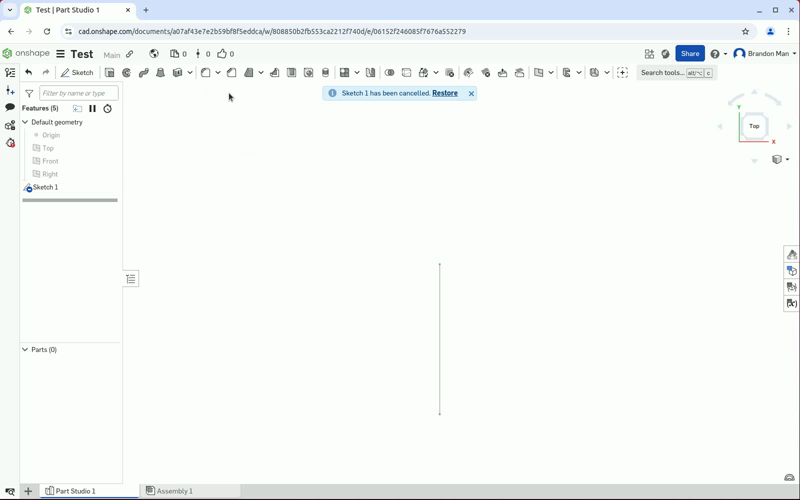
key(shift+h)
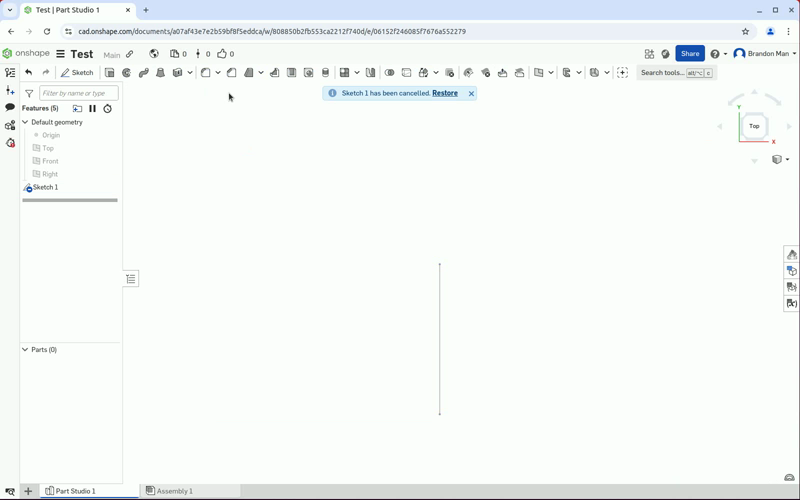
key(shift+s)
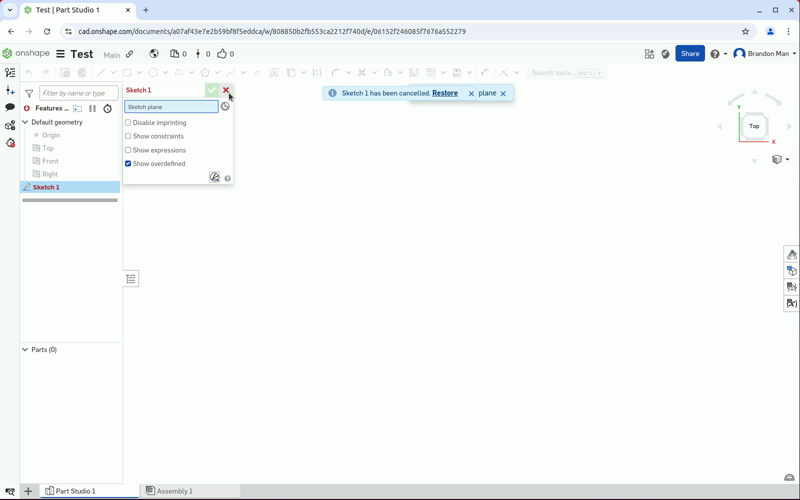
mouse_move(73, 150)
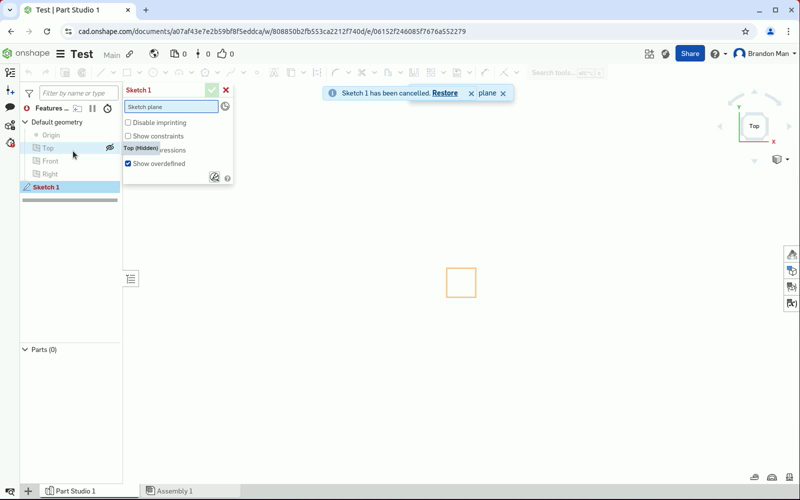
click(73, 150)
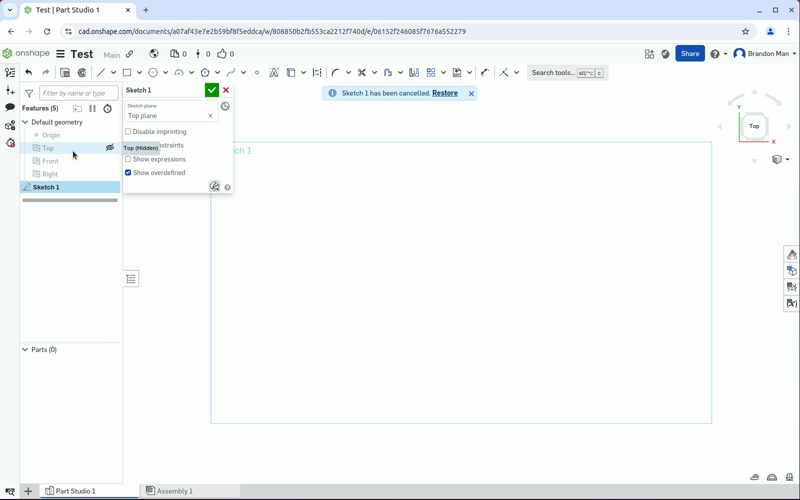
mouse_move(73, 352)
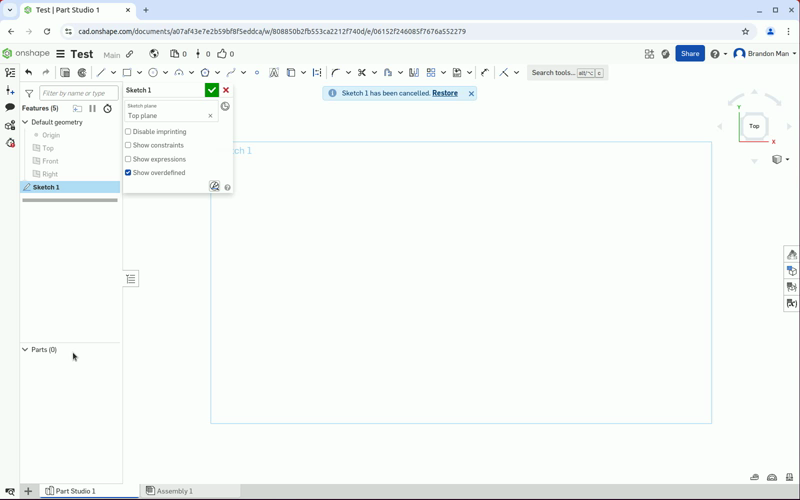
key(y)
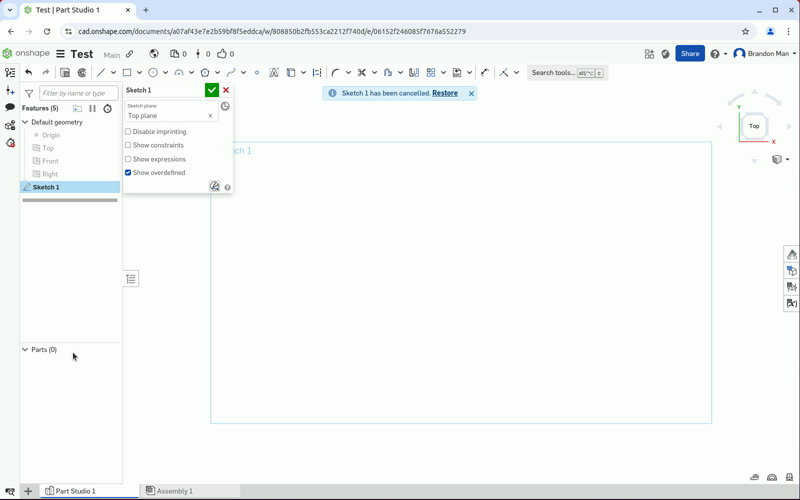
key(l)
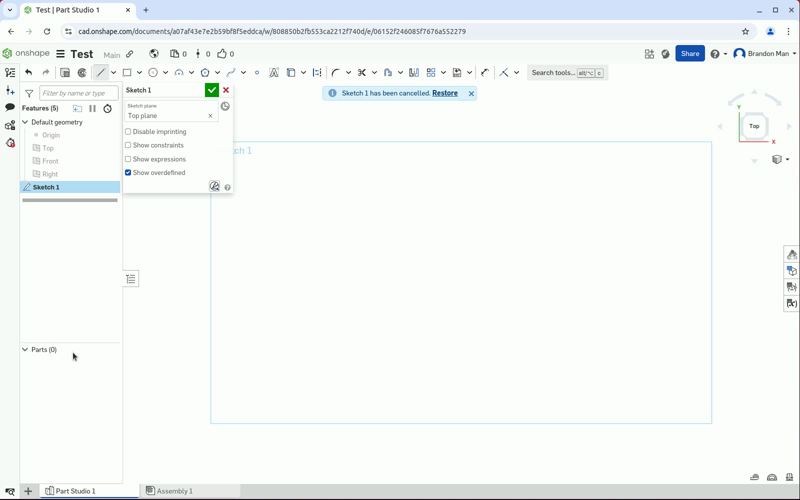
key_down(shift)
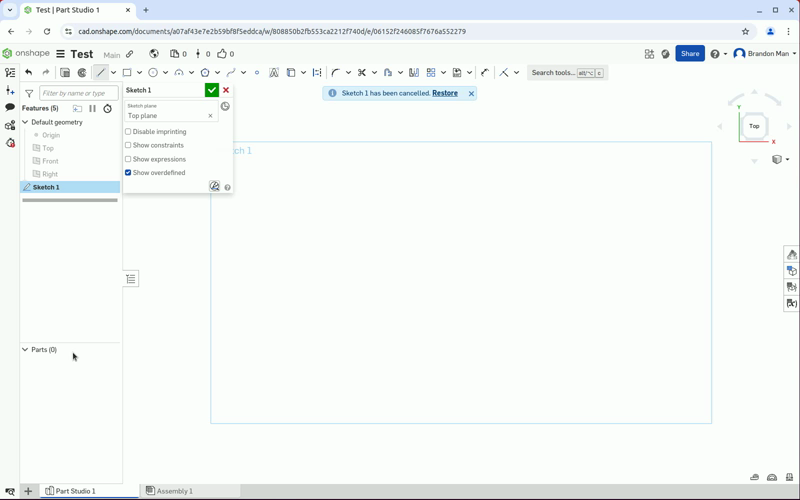
mouse_move(348, 379)
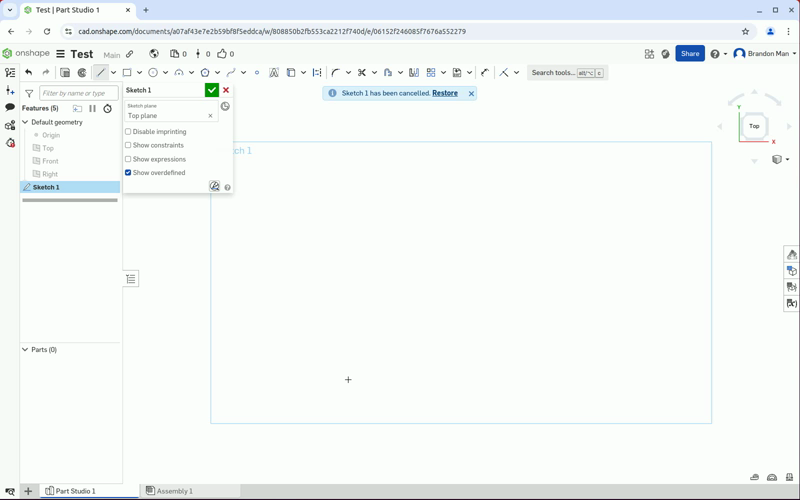
click(348, 379)
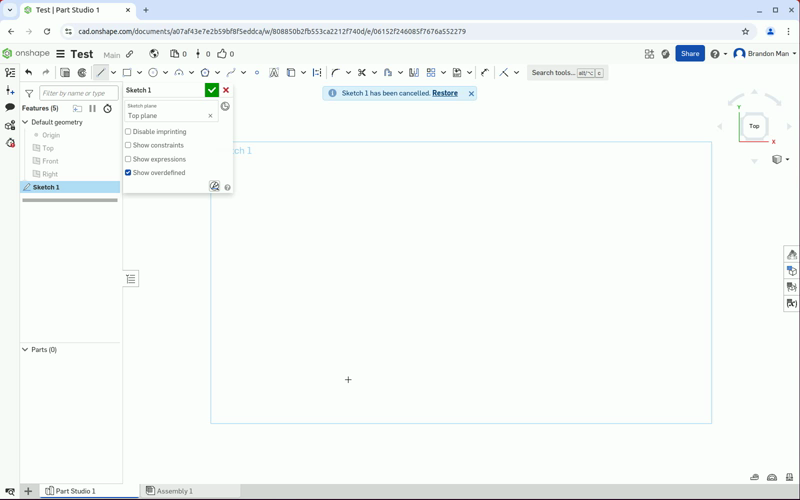
key_up(shift)
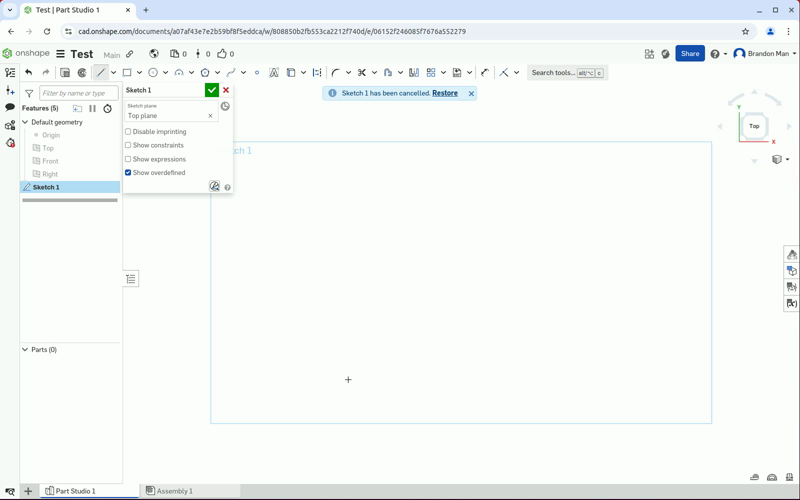
key_down(shift)
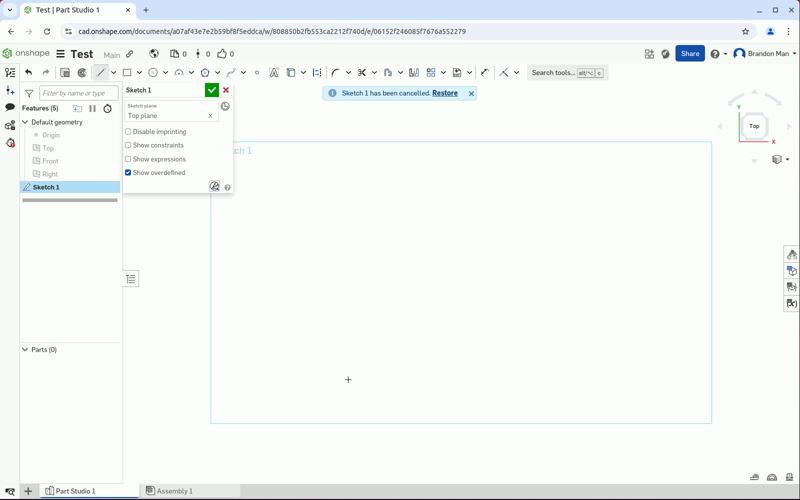
mouse_move(572, 379)
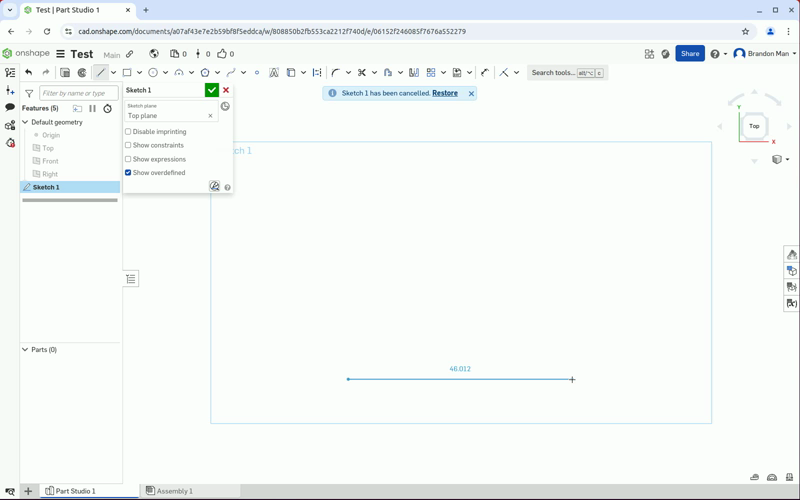
click(572, 379)
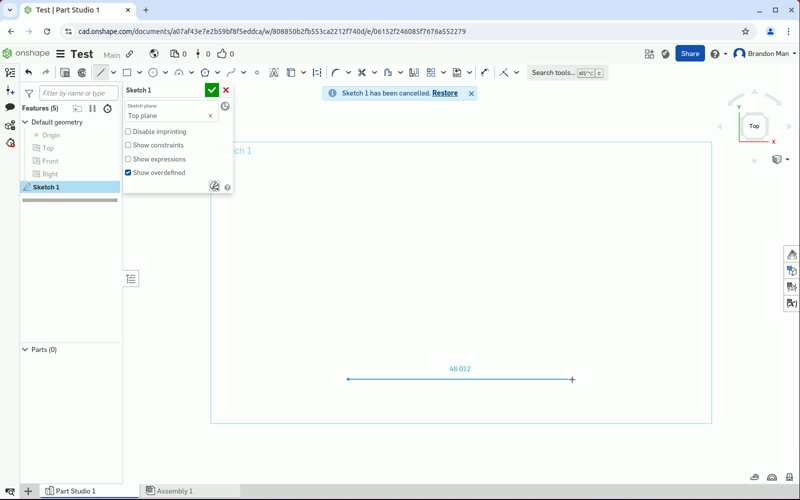
key_up(shift)
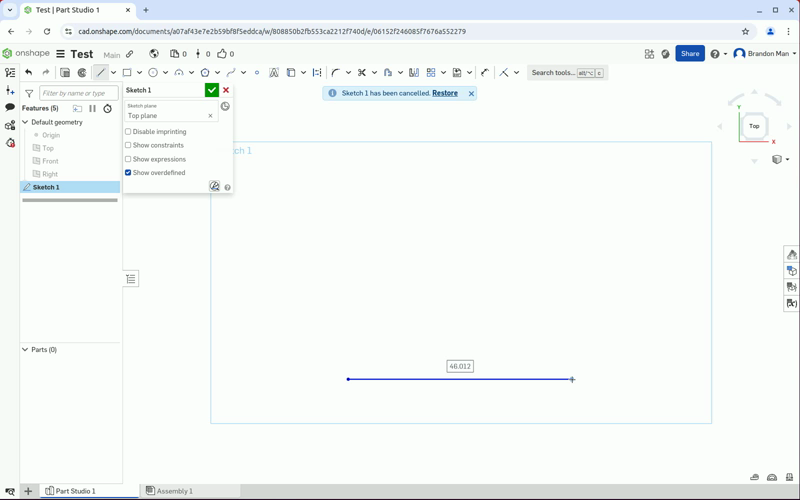
key_down(shift)
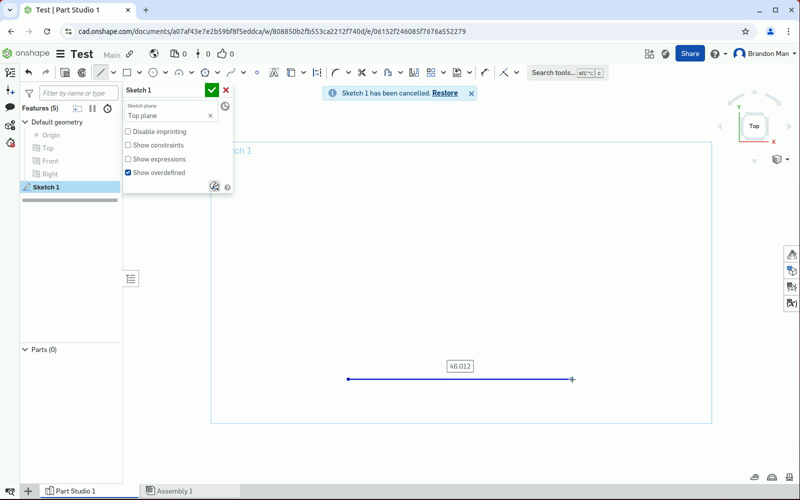
mouse_move(572, 186)
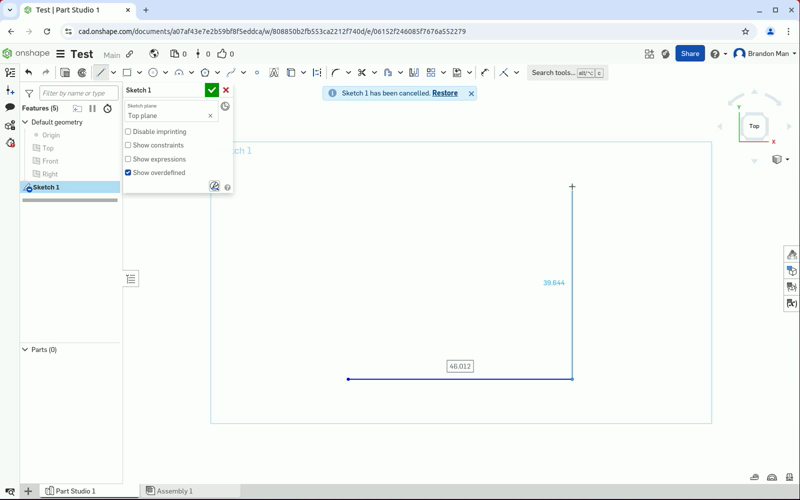
click(572, 186)
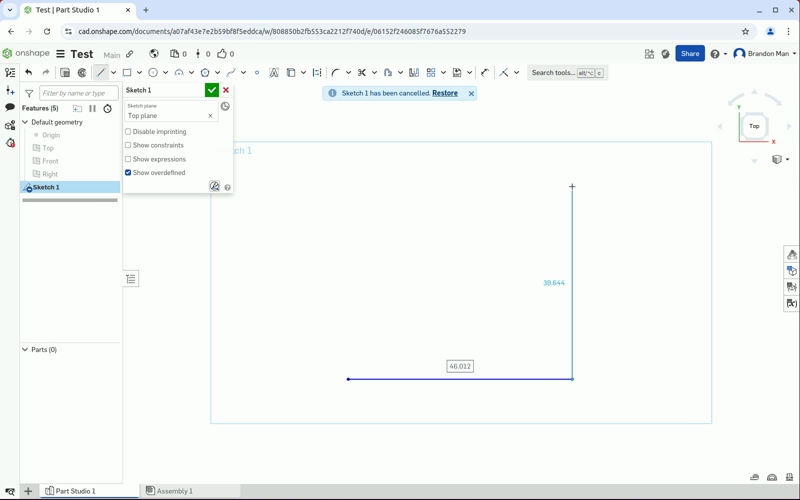
key_up(shift)
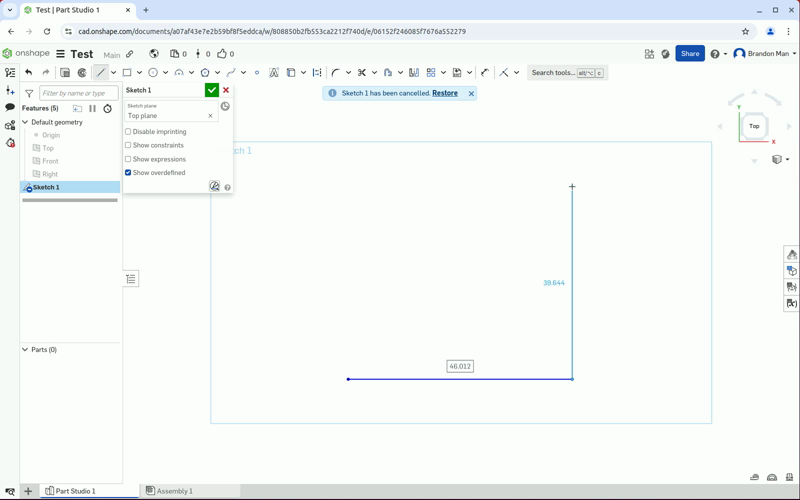
key_down(shift)
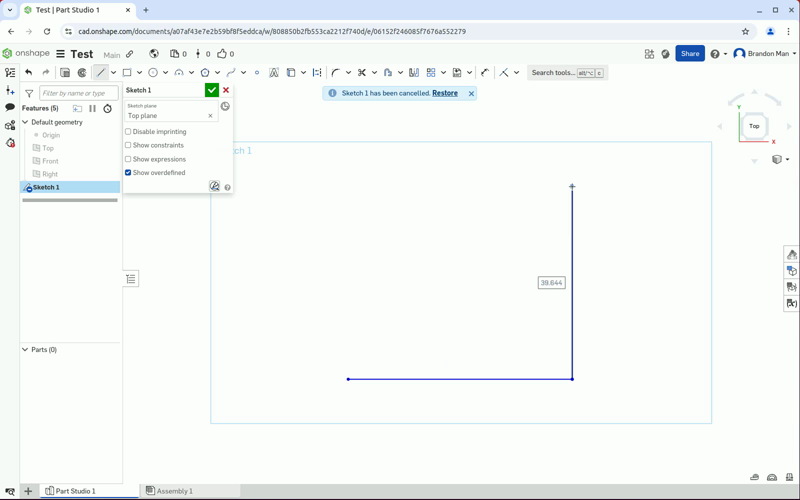
mouse_move(348, 186)
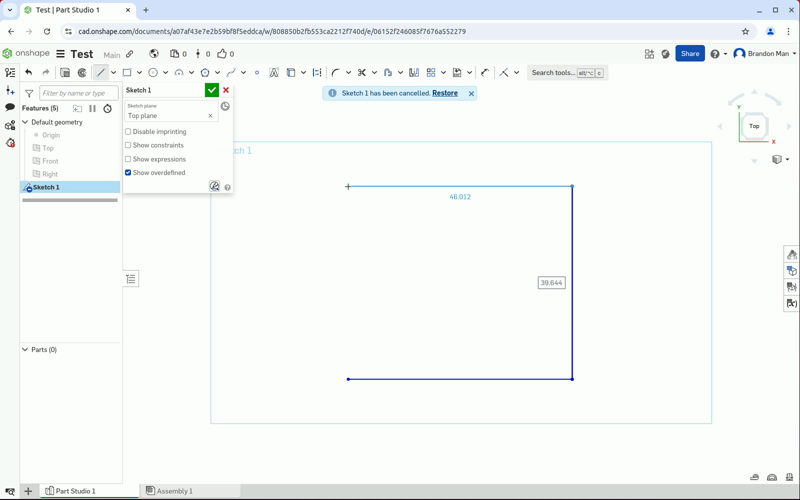
click(348, 186)
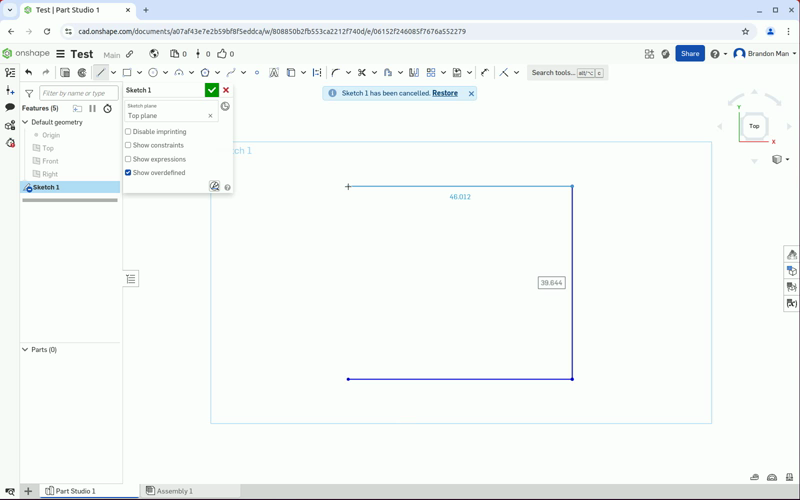
key_up(shift)
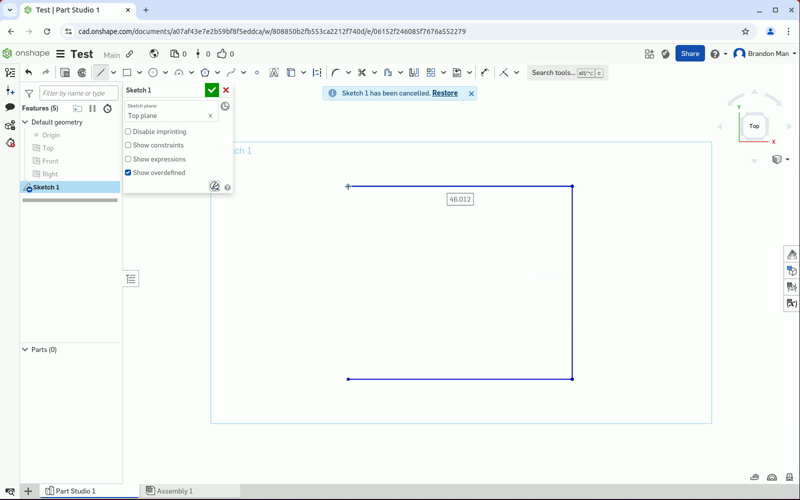
key_down(shift)
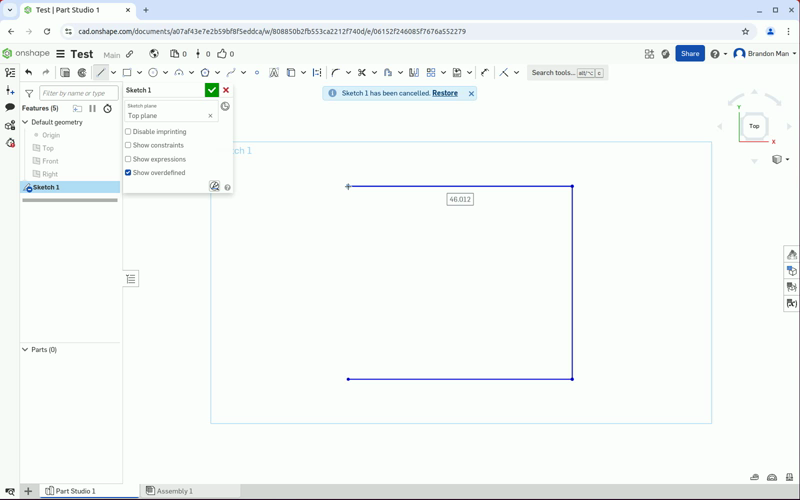
mouse_move(348, 379)
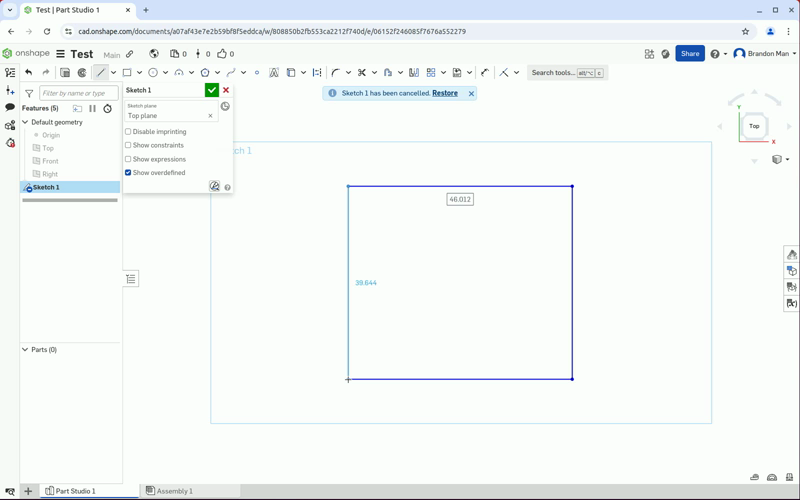
key_up(shift)
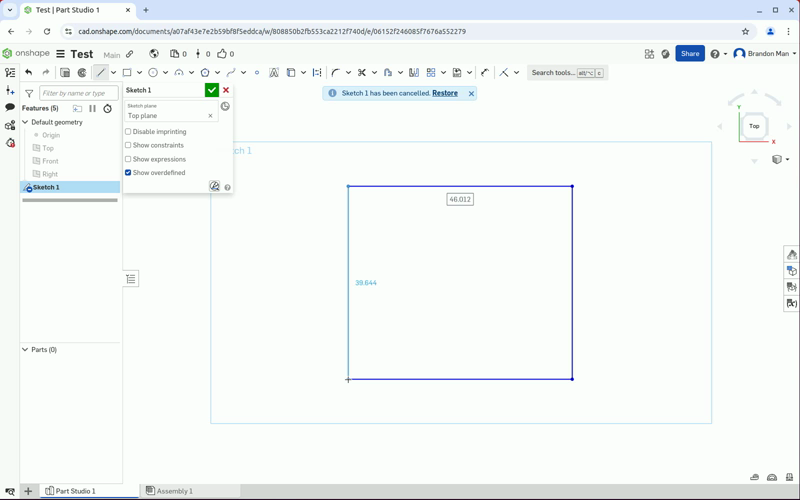
click(348, 379)
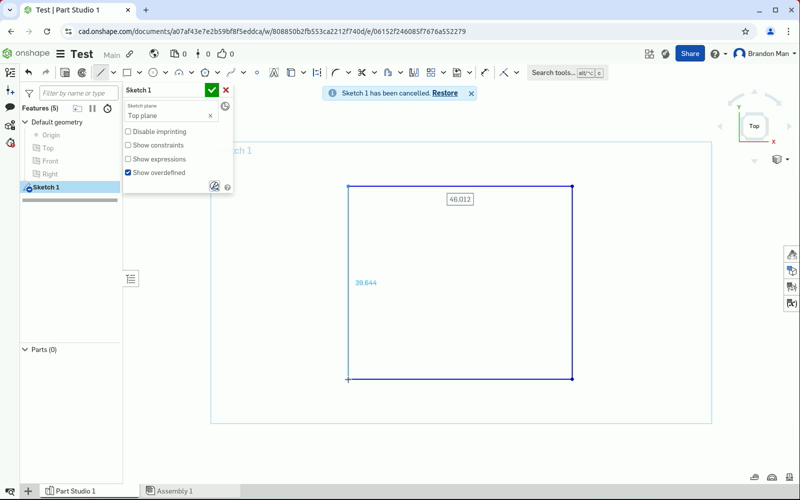
key(esc)
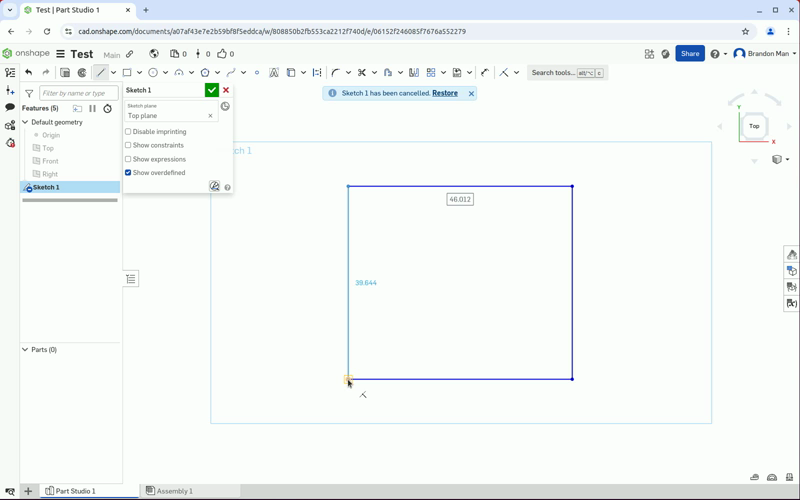
mouse_move(542, 235)
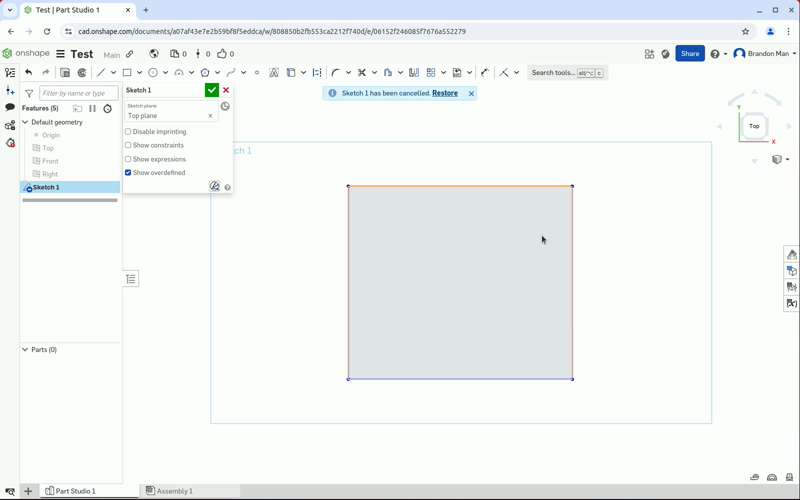
click(542, 235)
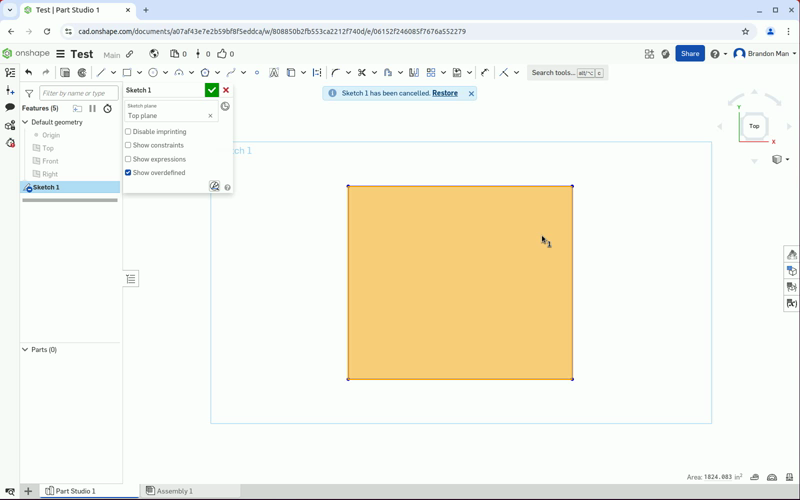
mouse_move(73, 352)
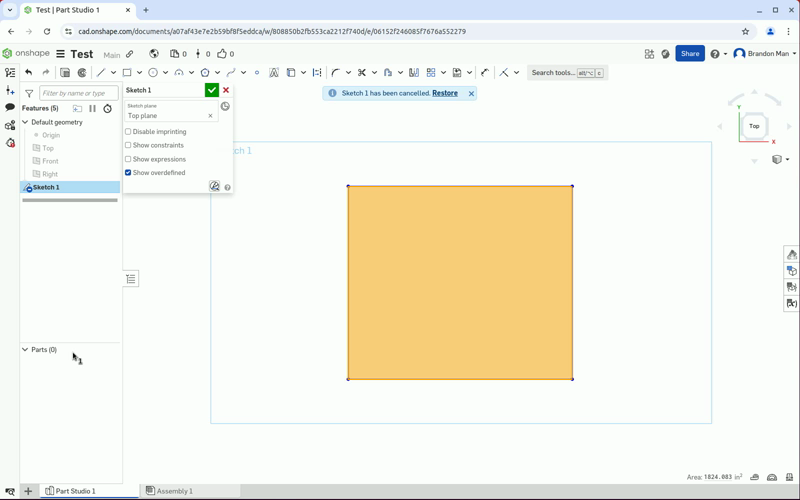
key(shift+y)
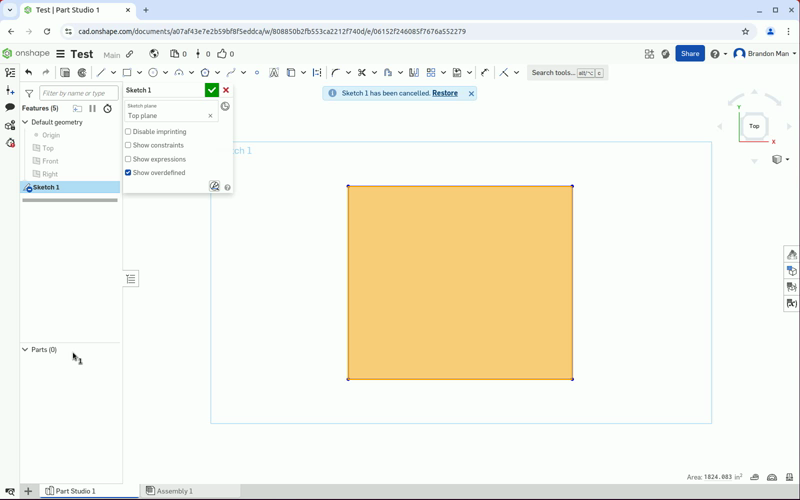
key(shift+e)
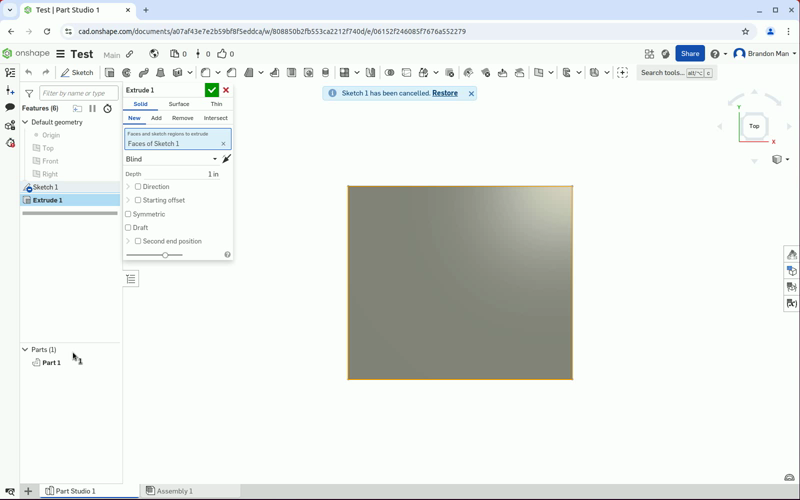
mouse_move(143, 106)
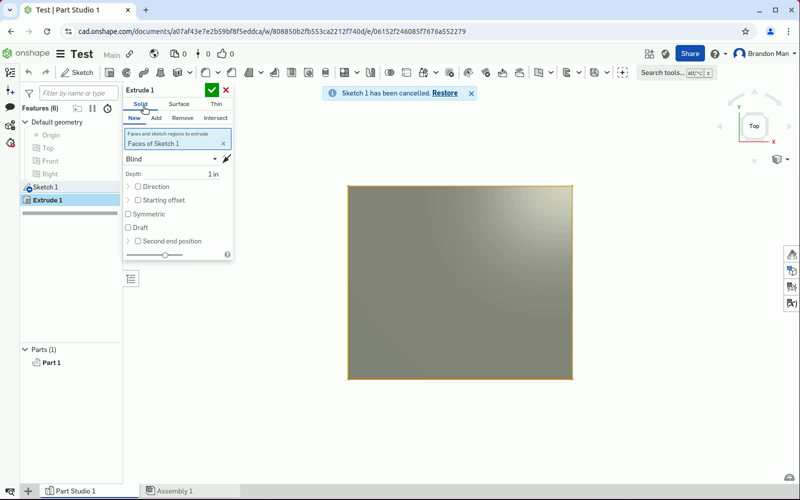
click(143, 106)
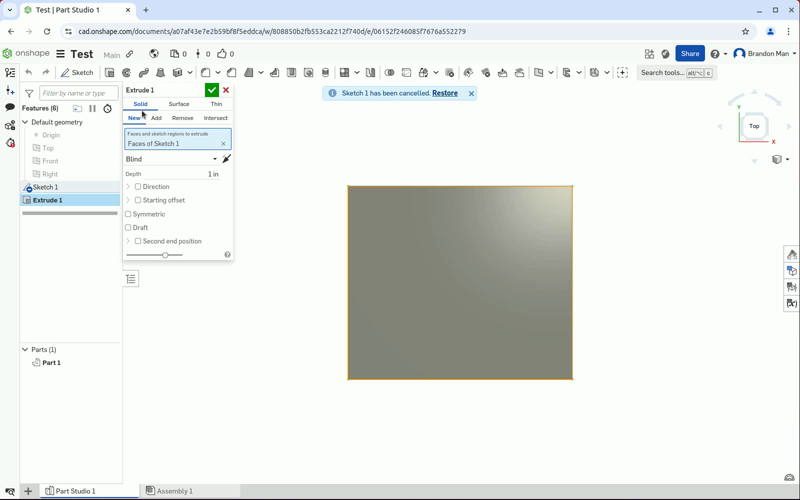
mouse_move(137, 120)
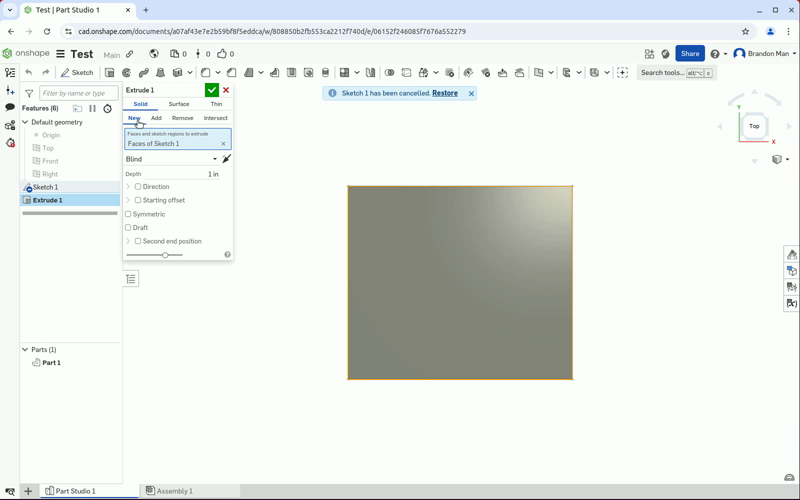
click(137, 120)
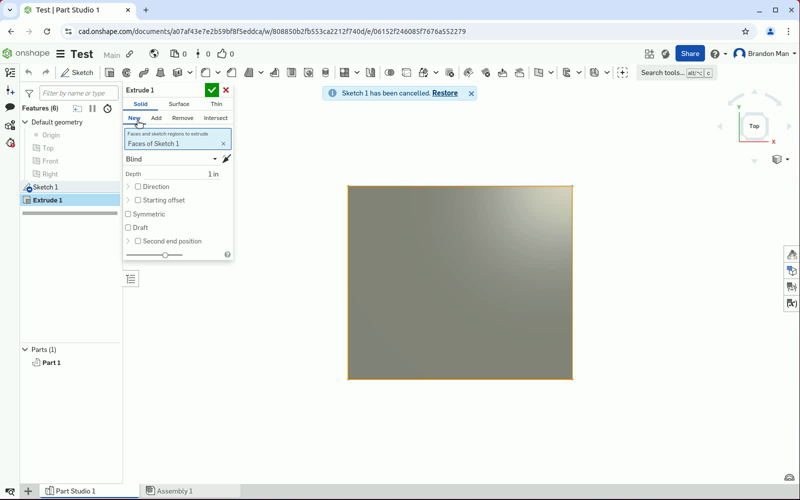
key(tab, 4)
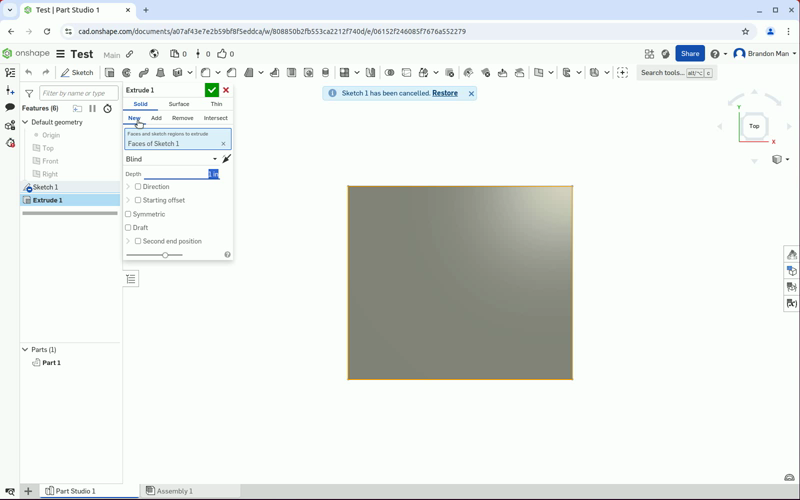
text(-0.241)
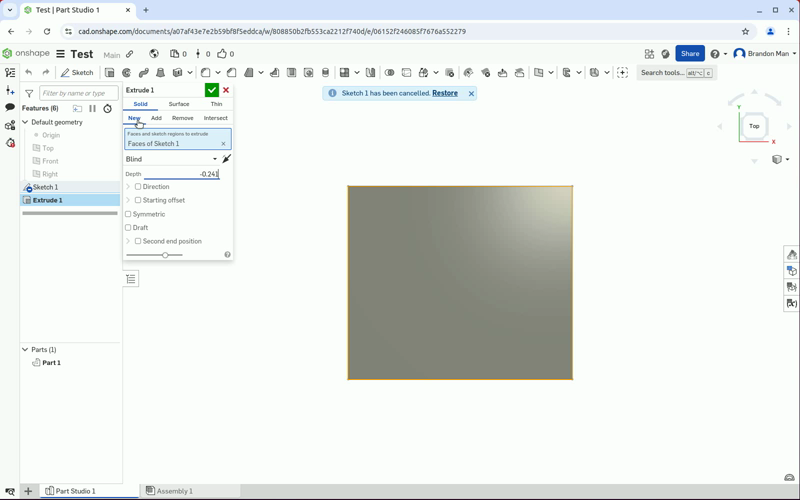
key(enter)
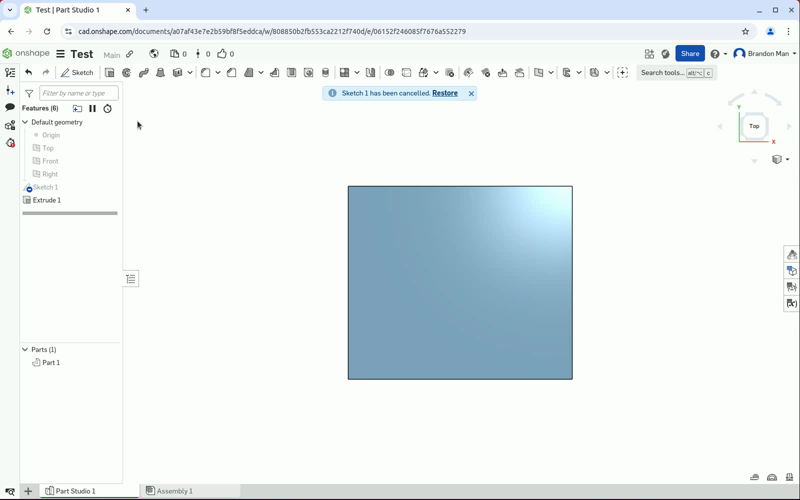
key(shift+h)
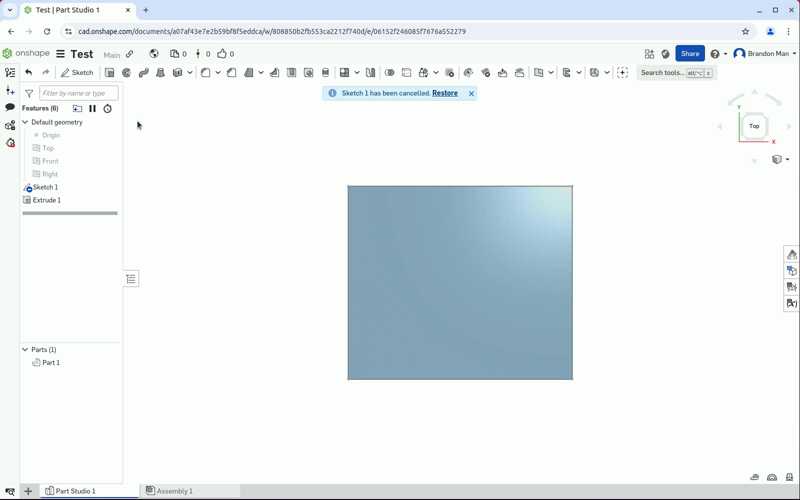
key(shift+h)
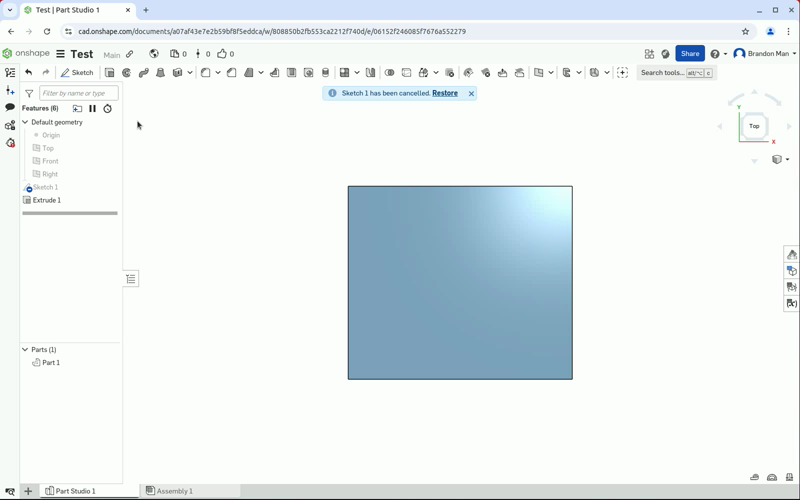
mouse_move(73, 189)
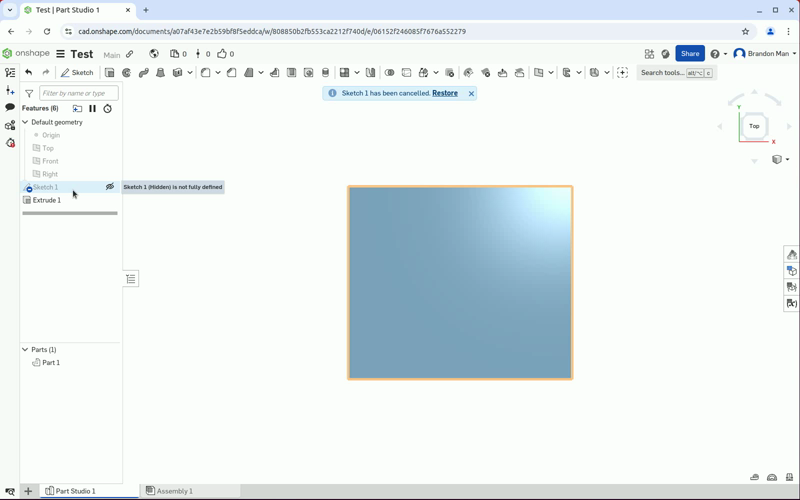
click(73, 189)
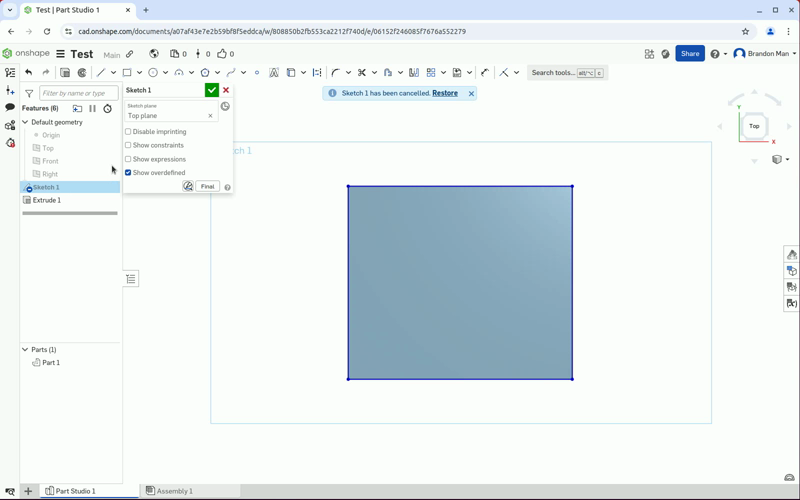
mouse_move(229, 92)
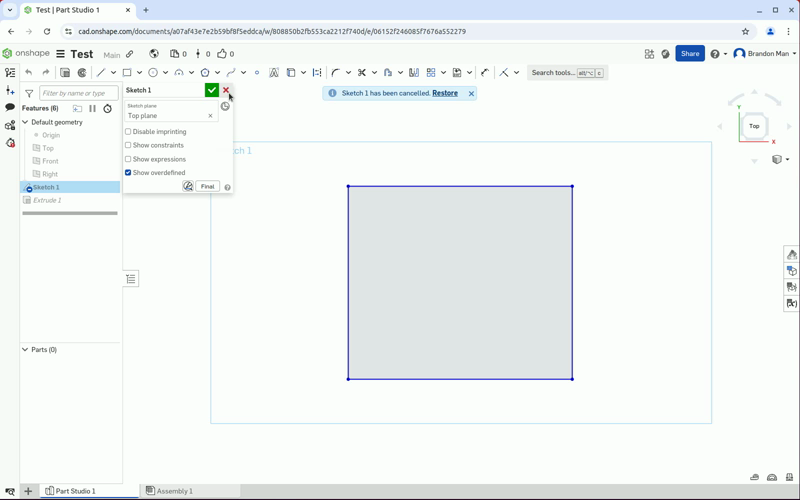
click(229, 92)
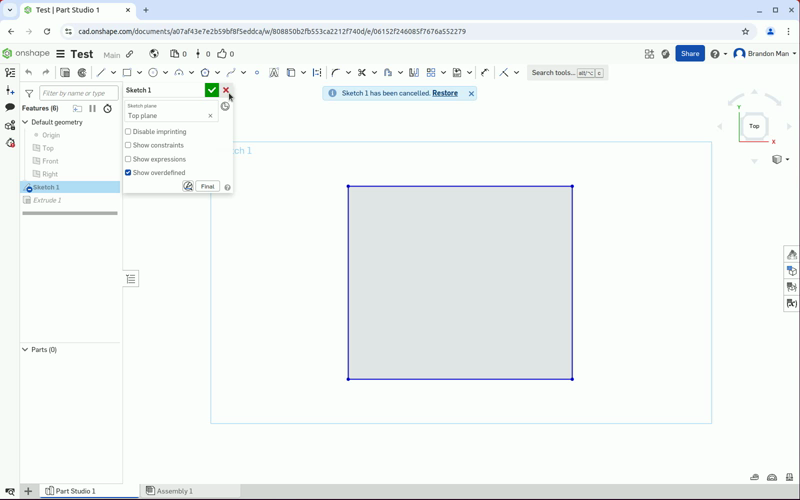
key(shift+s)
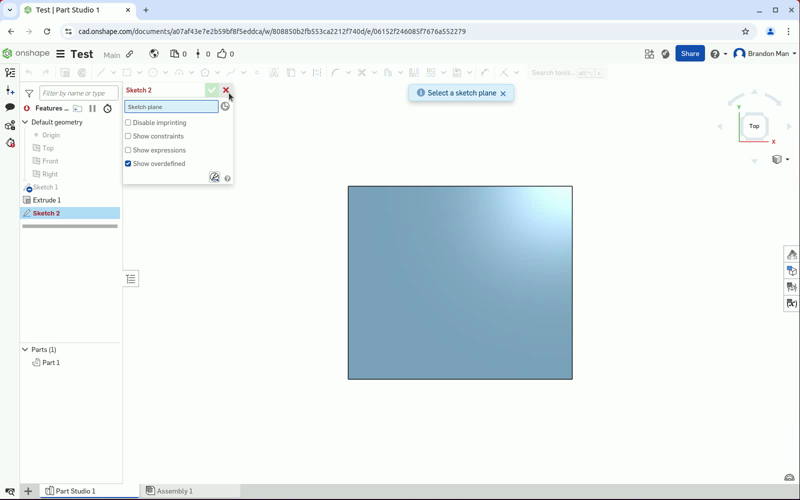
mouse_move(73, 150)
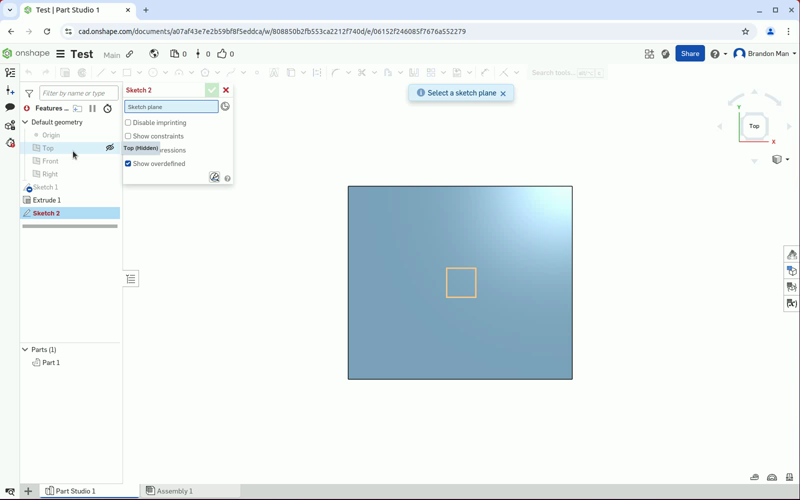
click(73, 150)
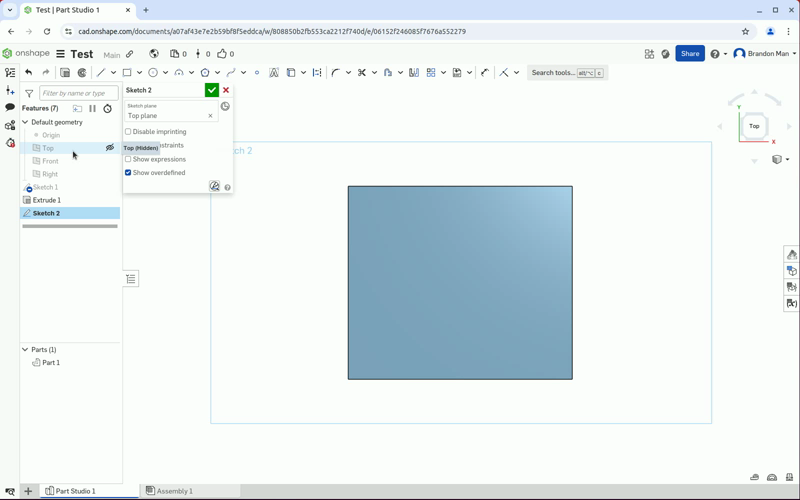
mouse_move(73, 352)
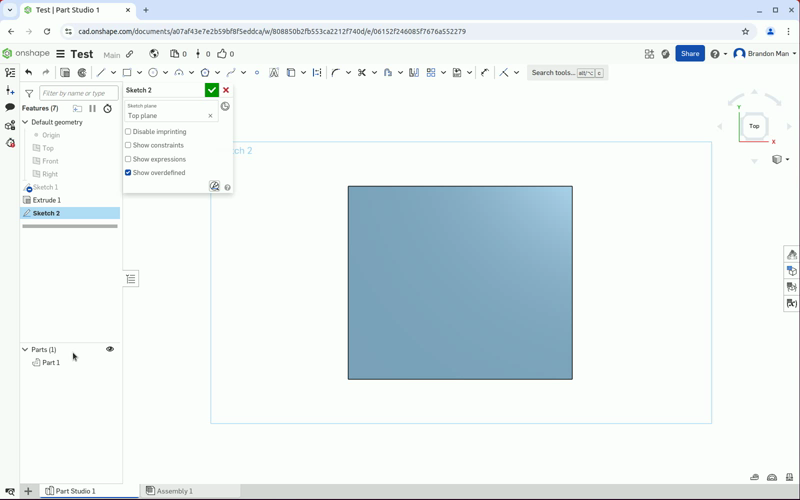
key(y)
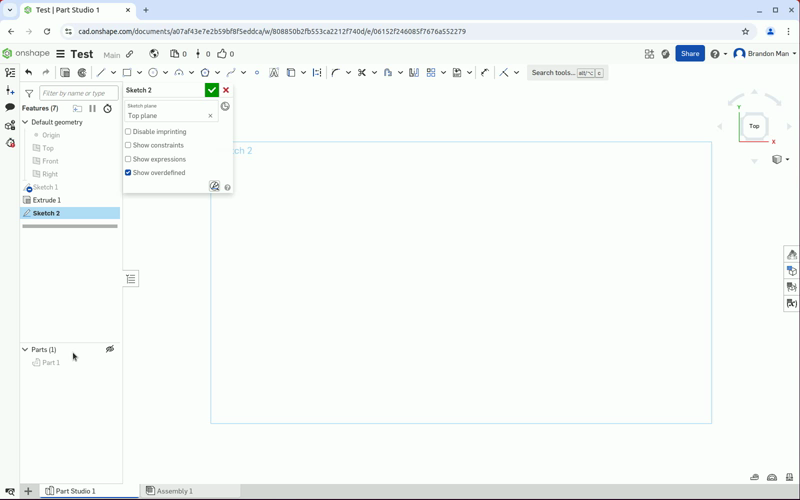
key(l)
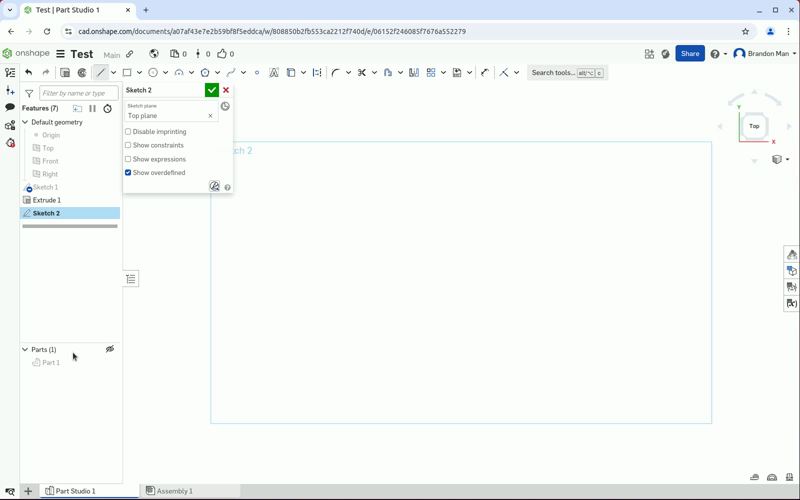
key_down(shift)
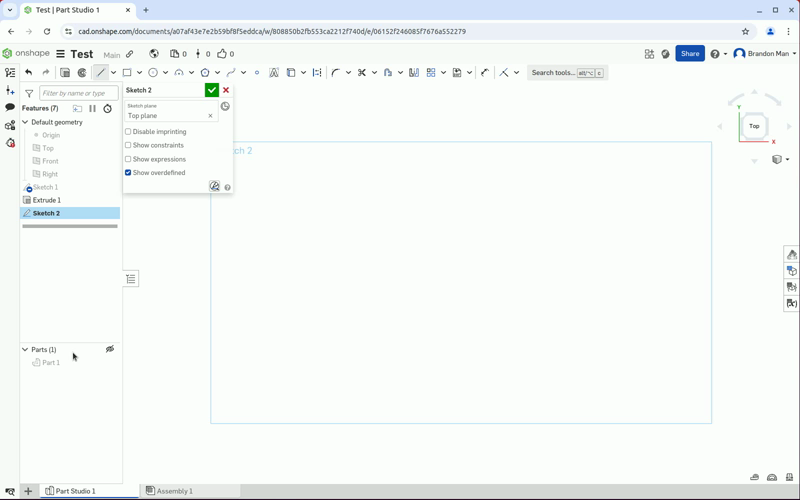
mouse_move(348, 379)
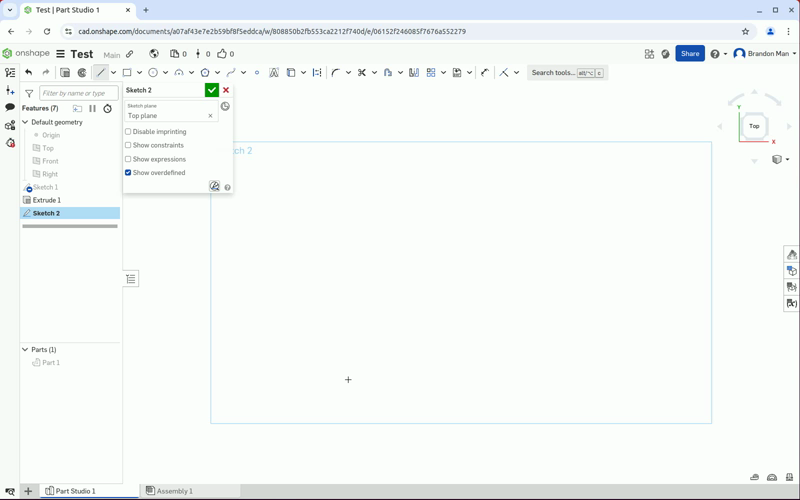
click(348, 379)
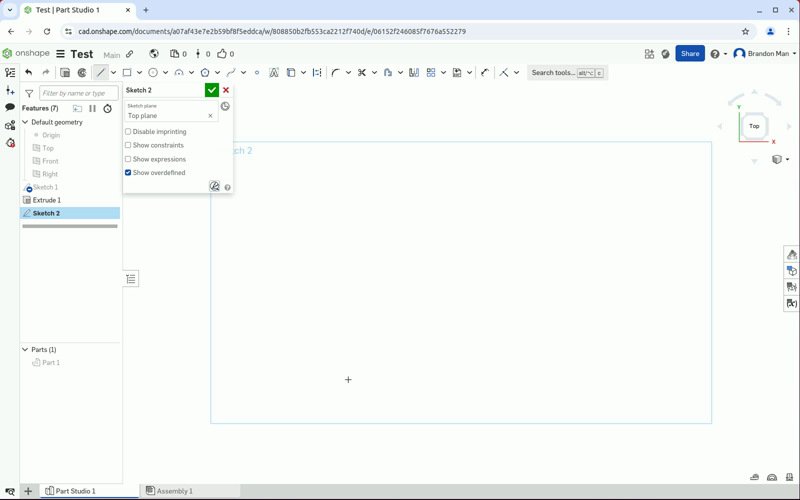
key_up(shift)
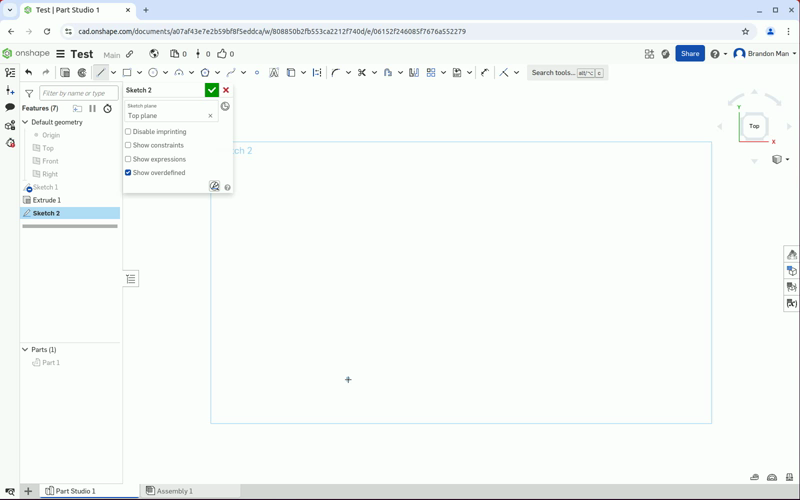
key_down(shift)
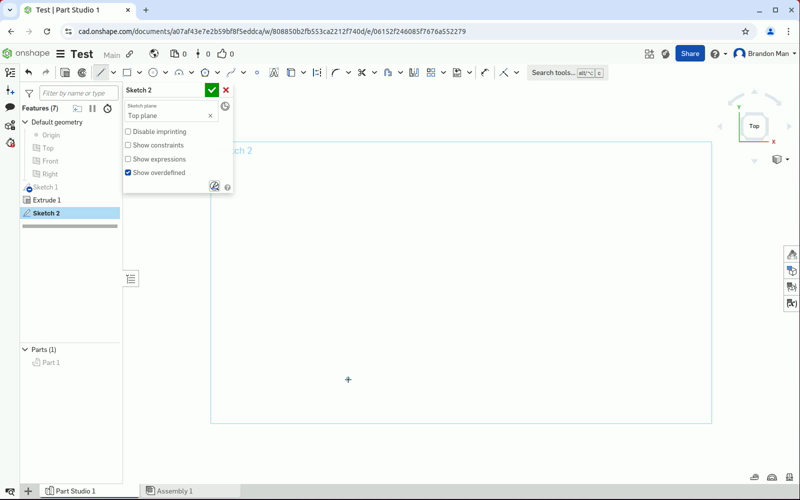
mouse_move(463, 379)
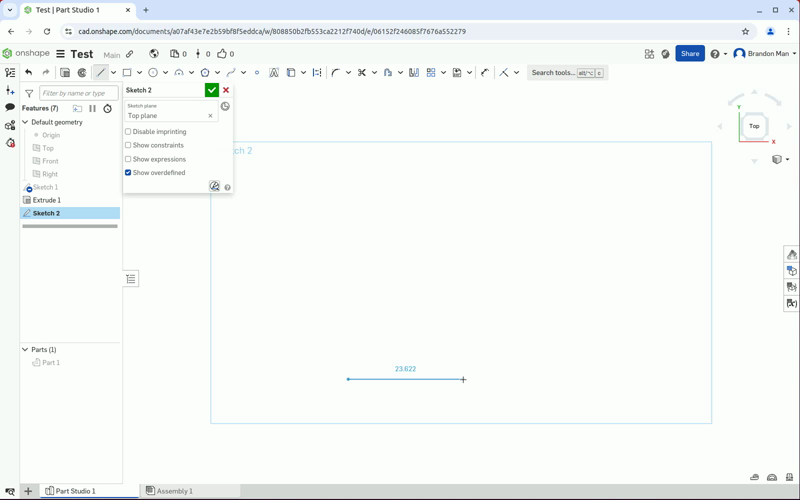
click(463, 379)
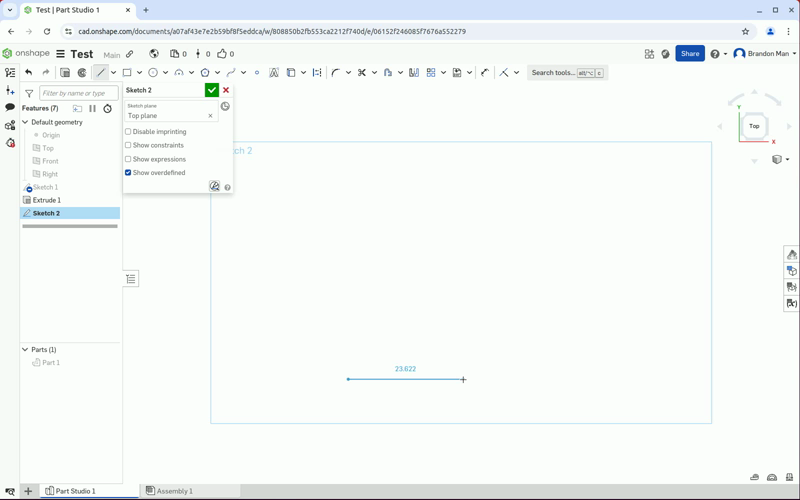
key_up(shift)
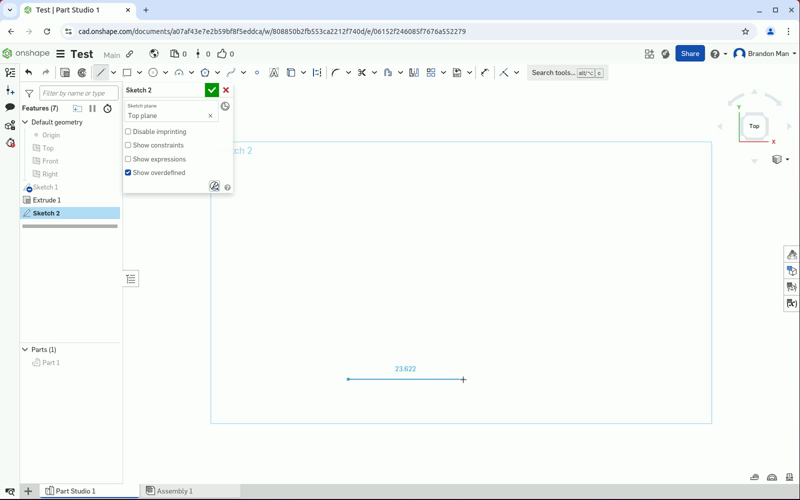
key_down(shift)
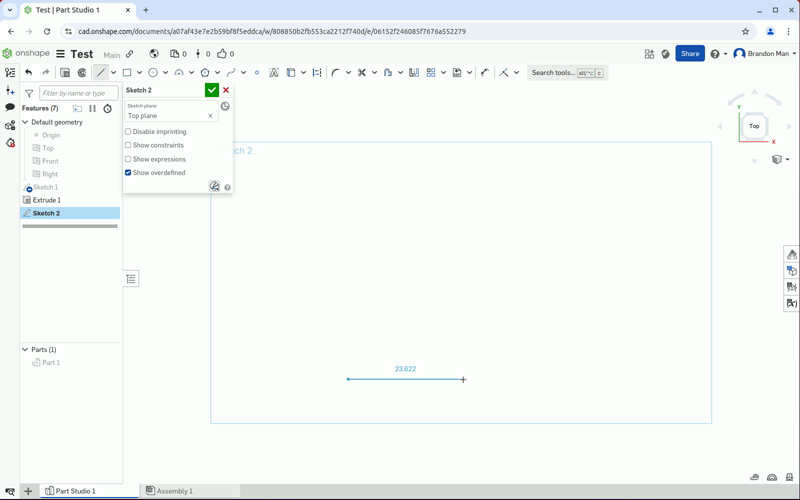
mouse_move(463, 309)
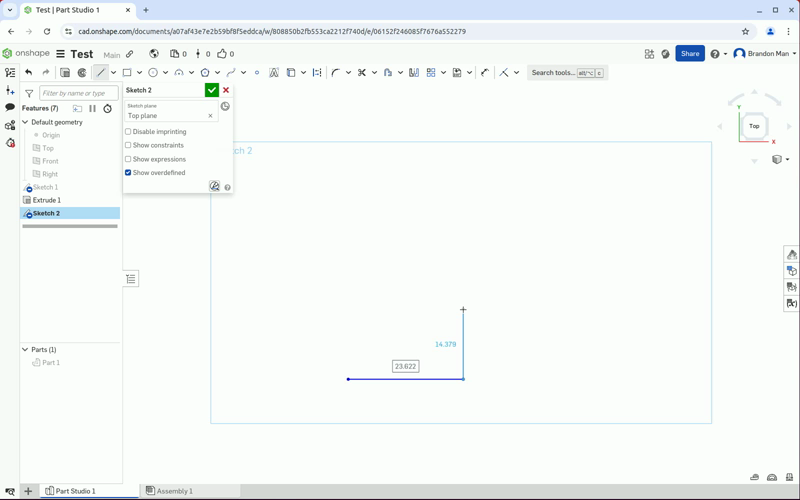
click(463, 309)
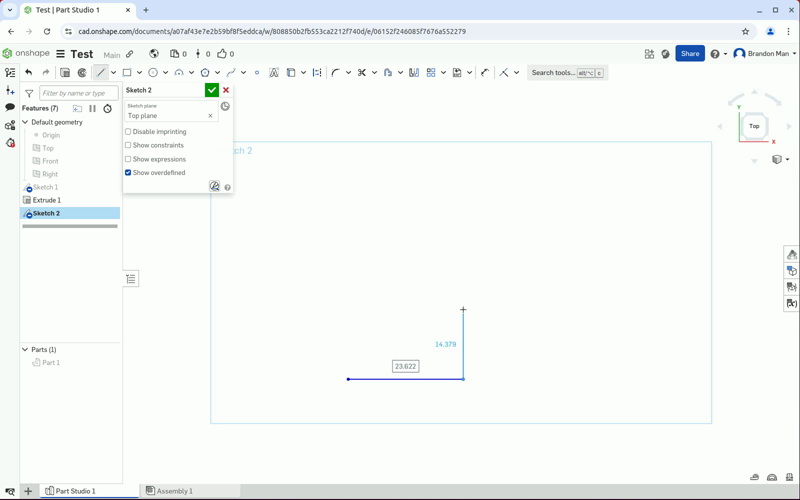
key_up(shift)
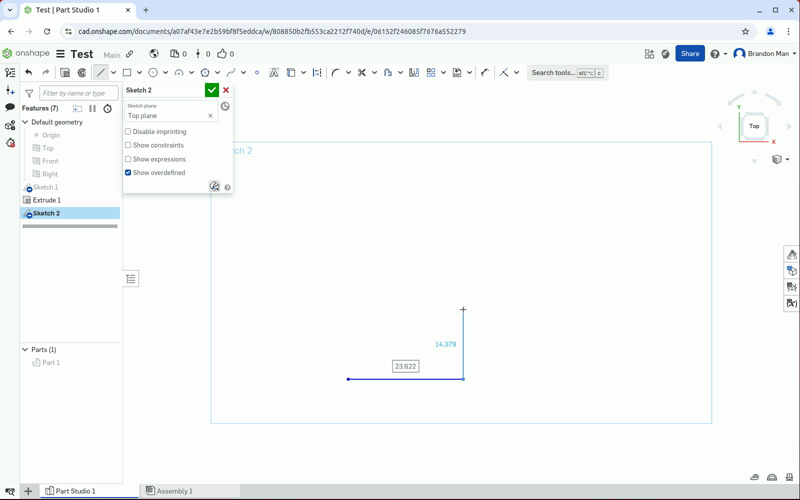
key_down(shift)
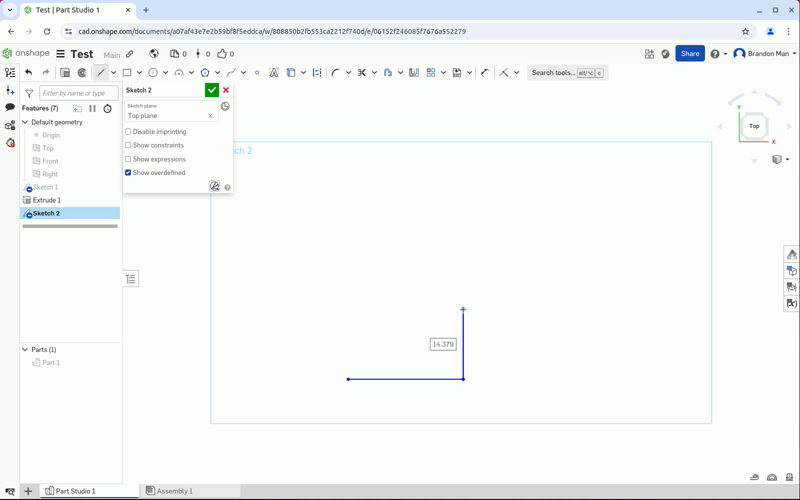
mouse_move(493, 309)
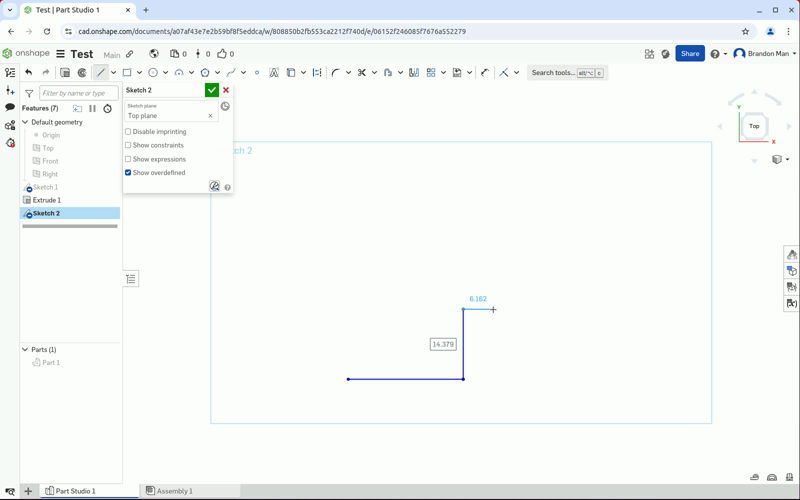
mouse_move(440, 309)
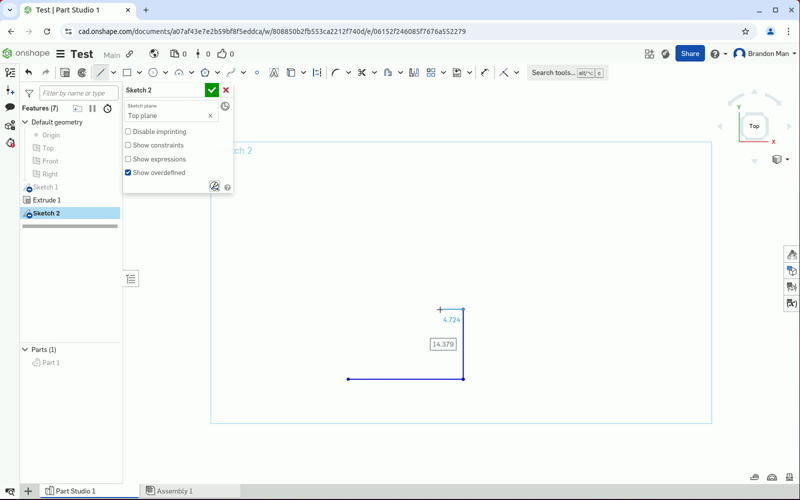
click(440, 309)
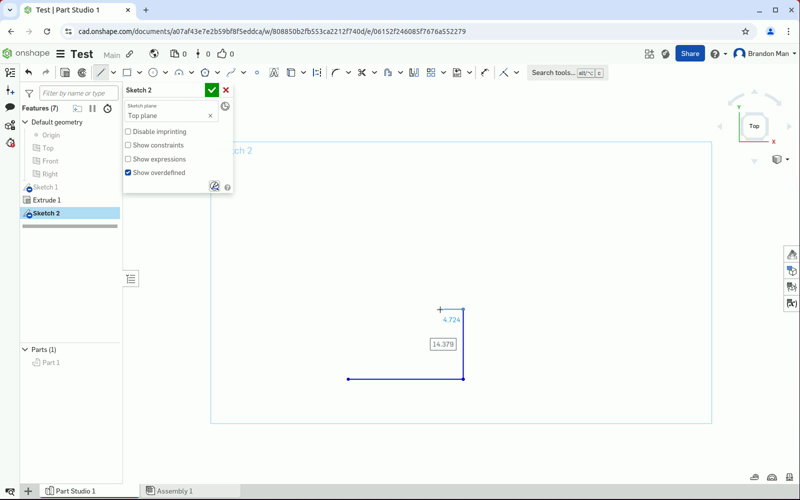
key_up(shift)
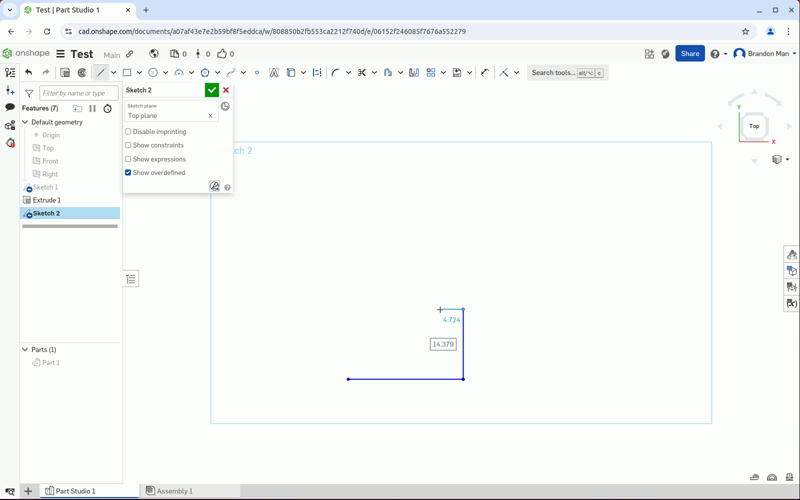
key_down(shift)
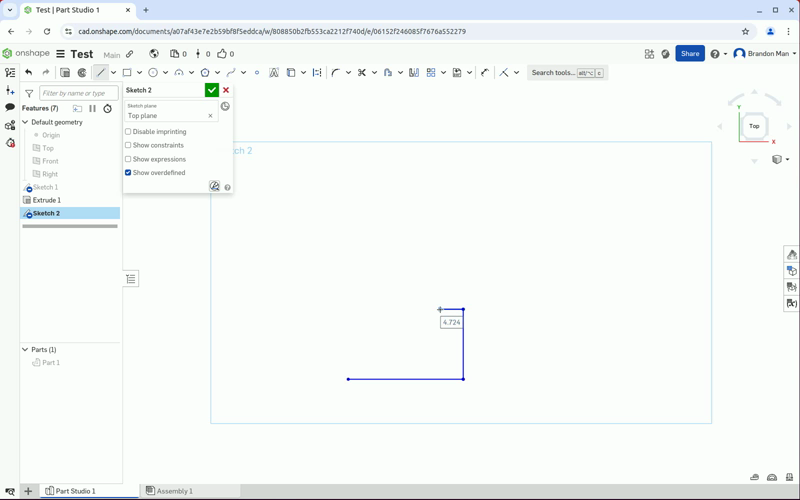
mouse_move(470, 309)
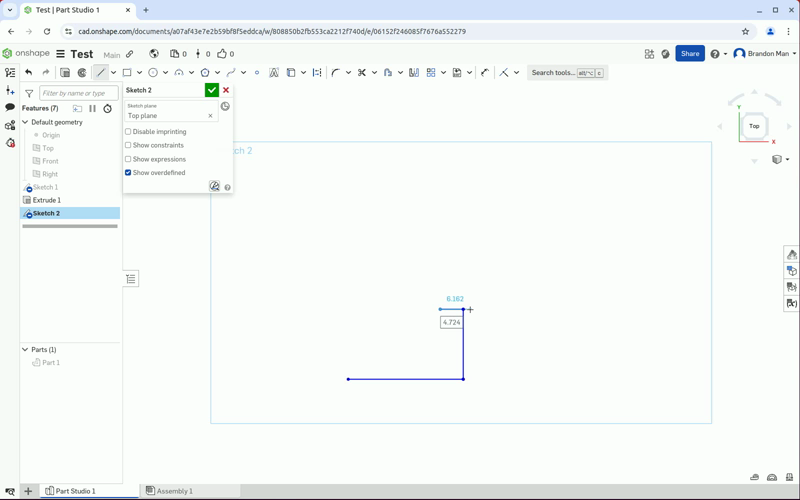
mouse_move(440, 282)
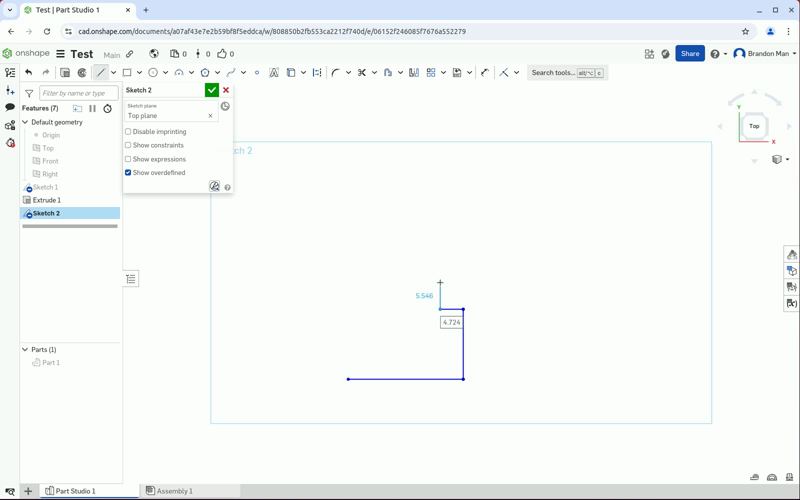
click(440, 282)
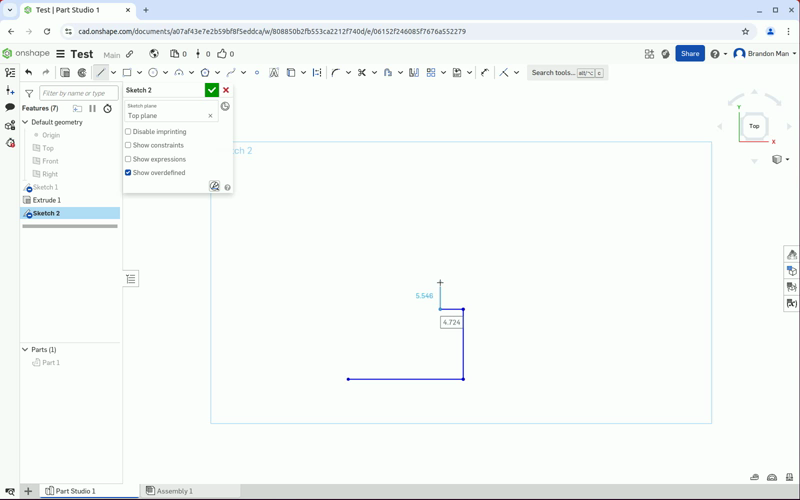
key_up(shift)
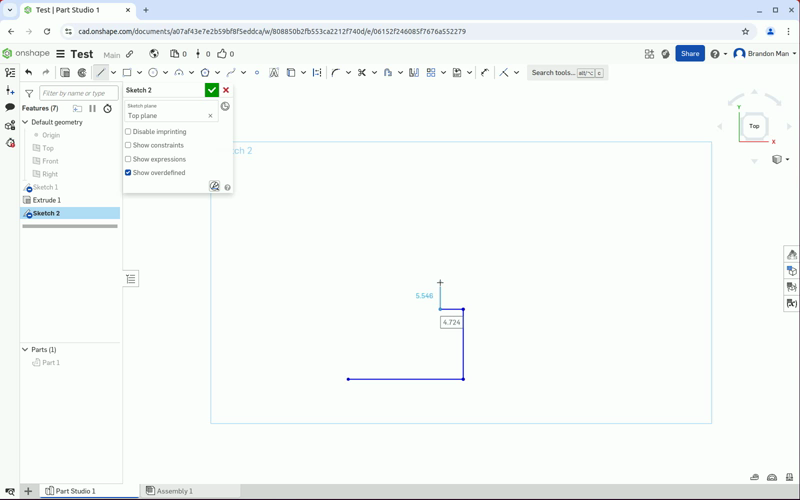
key_down(shift)
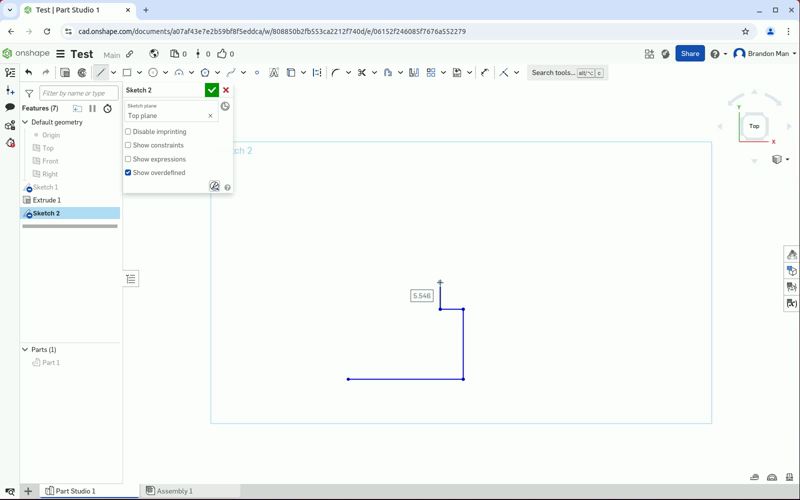
mouse_move(378, 282)
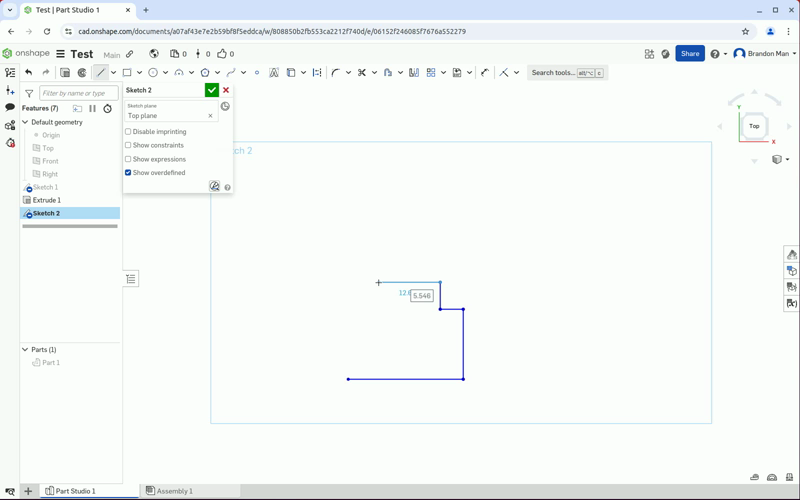
click(378, 282)
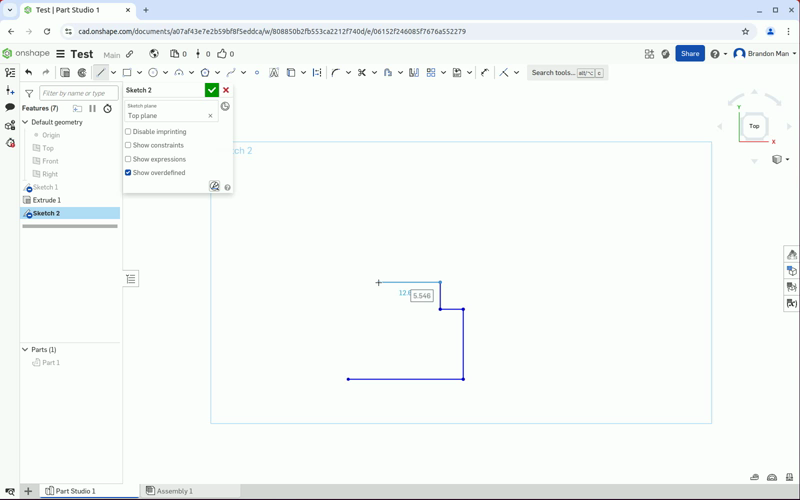
key_up(shift)
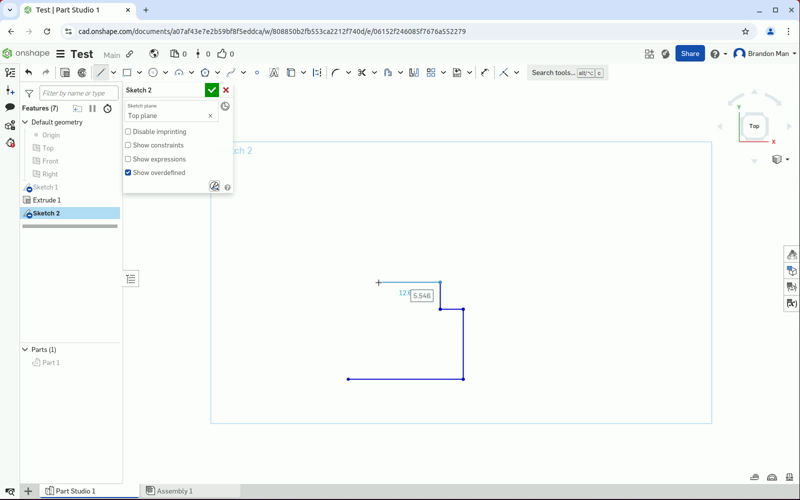
key_down(shift)
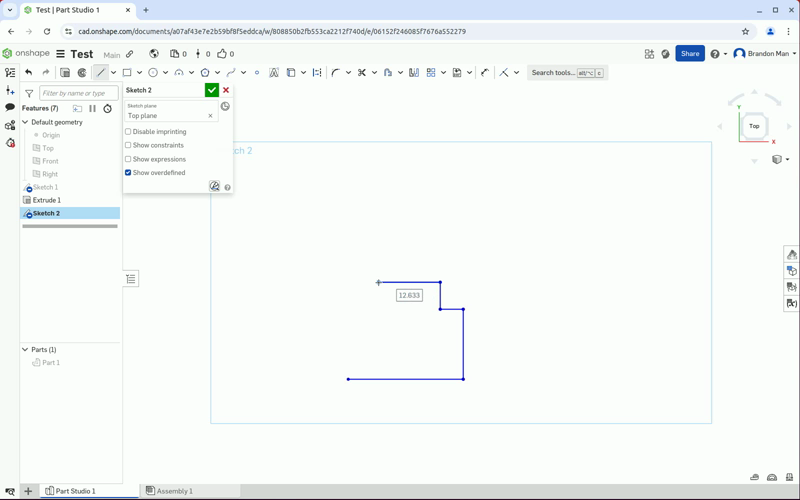
mouse_move(408, 282)
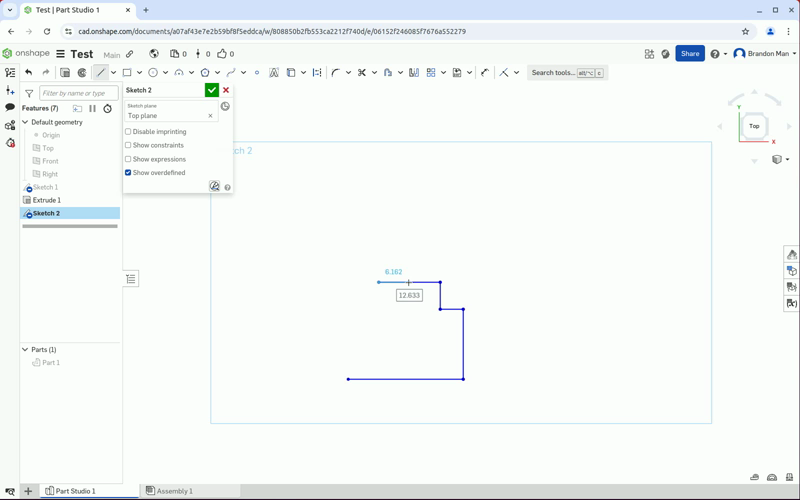
mouse_move(378, 299)
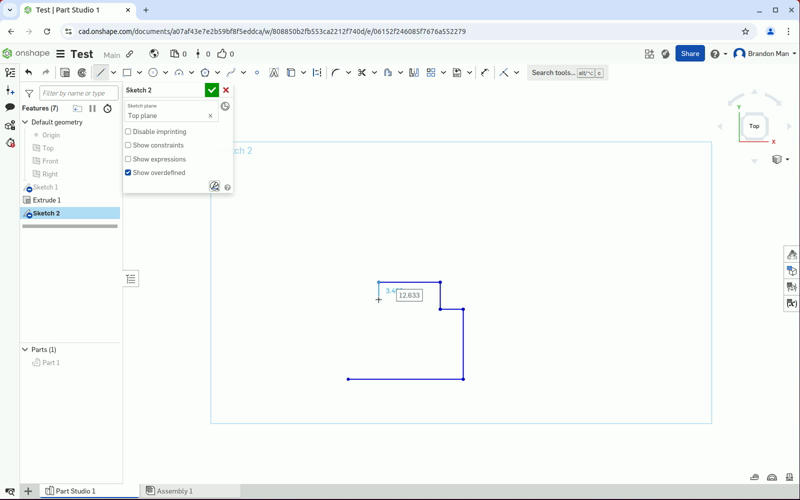
click(378, 299)
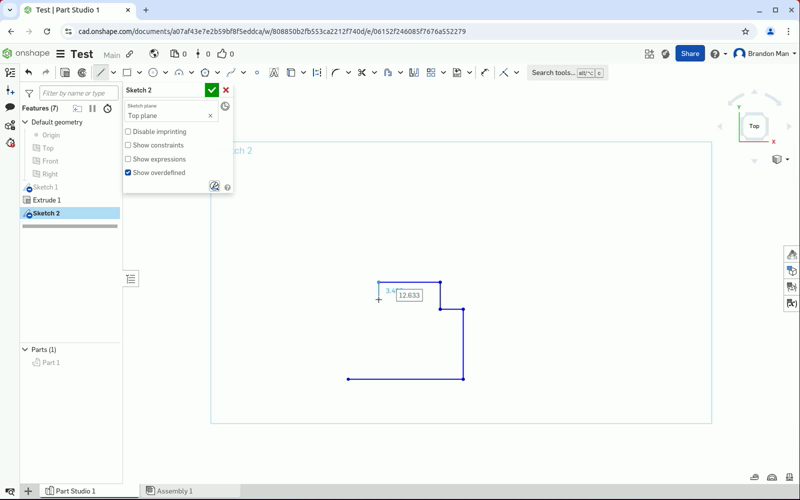
key_up(shift)
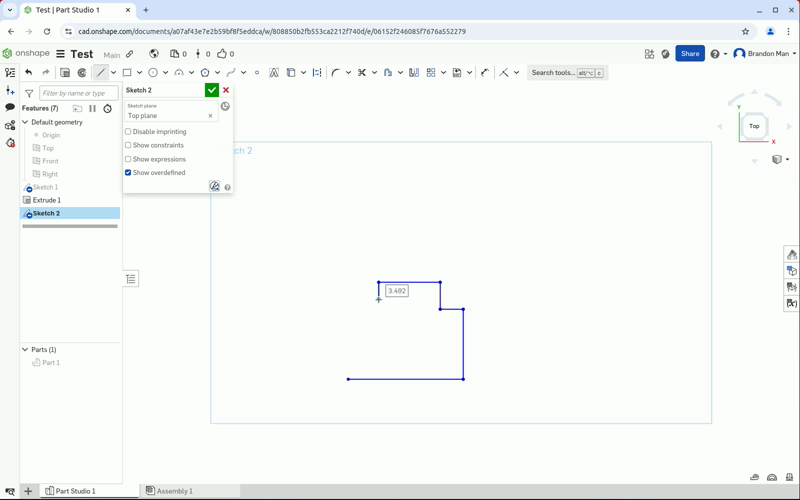
key_down(shift)
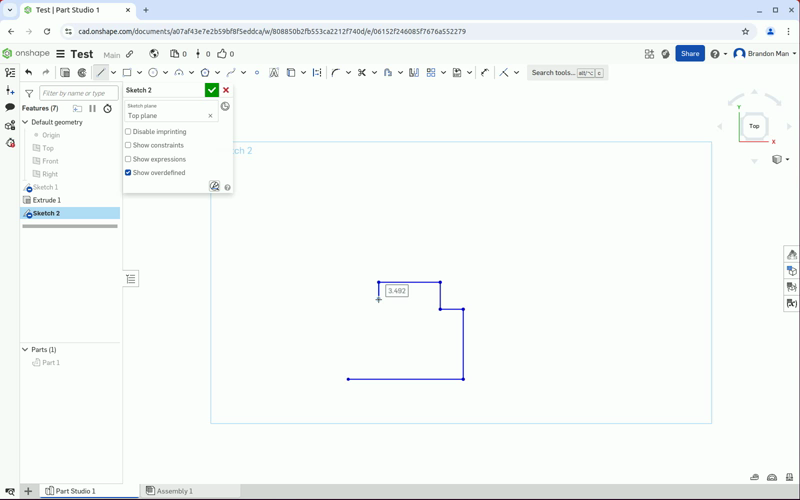
mouse_move(408, 299)
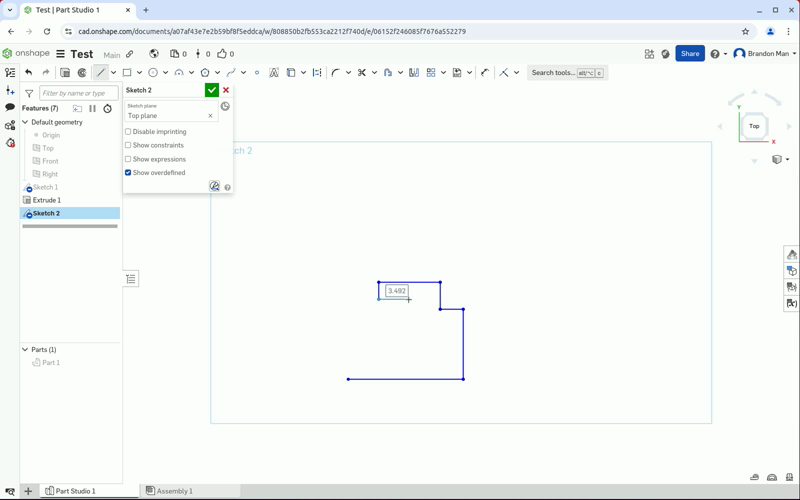
mouse_move(348, 299)
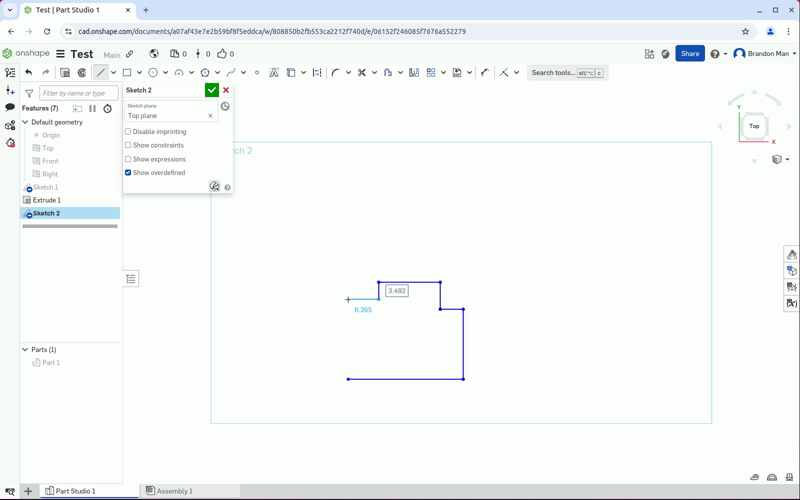
click(348, 299)
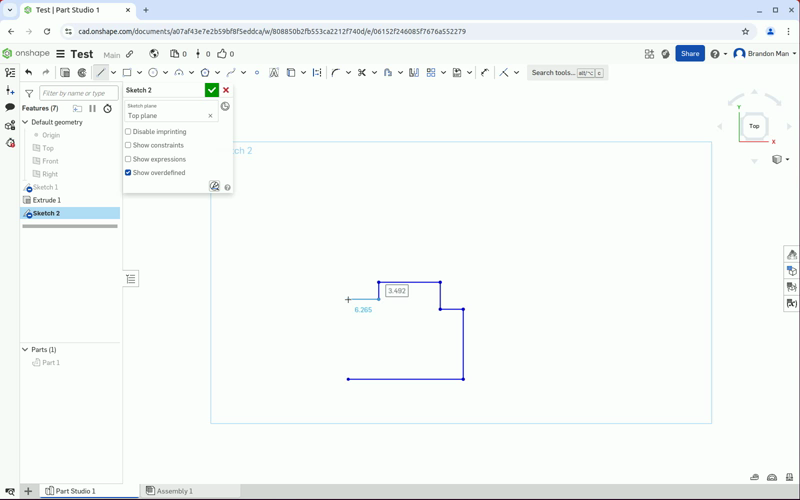
key_up(shift)
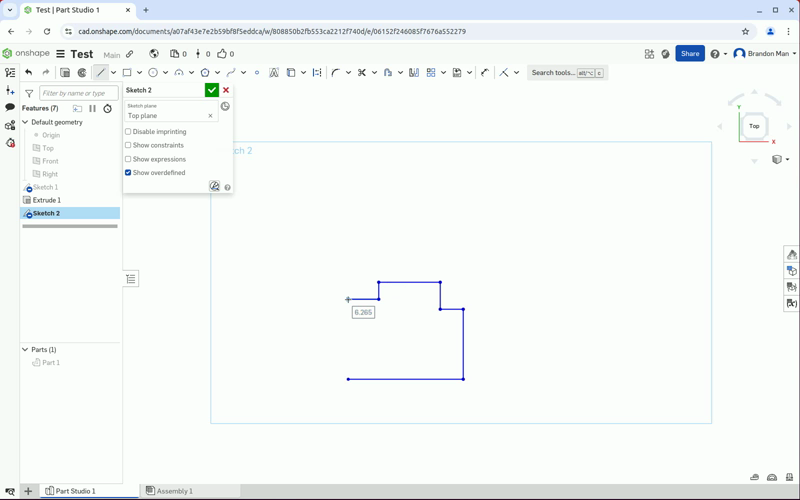
key_down(shift)
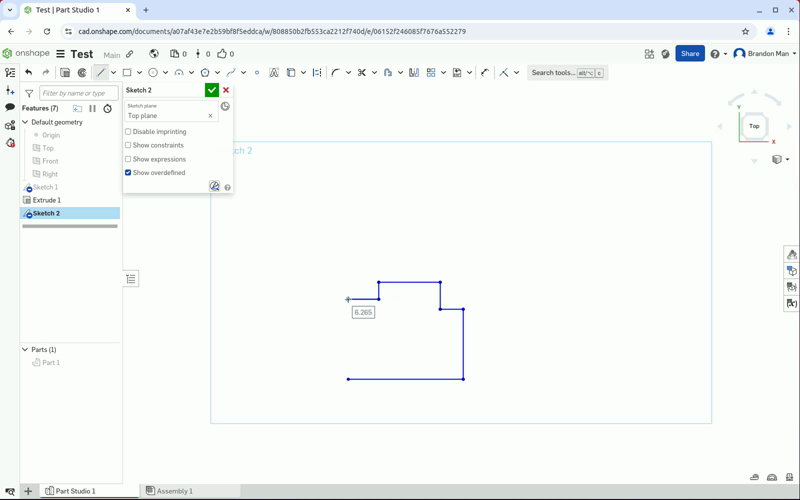
mouse_move(348, 379)
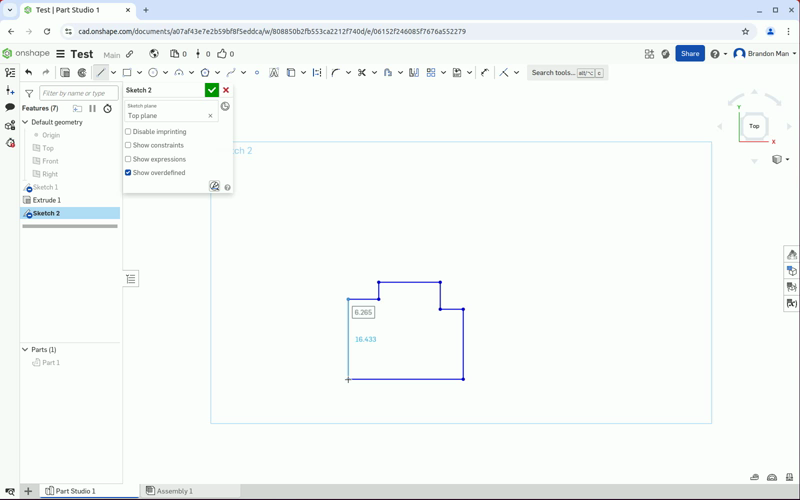
key_up(shift)
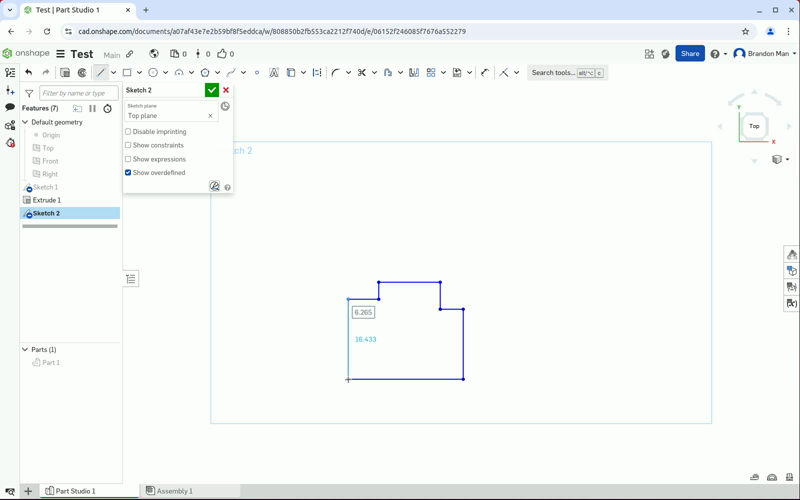
click(348, 379)
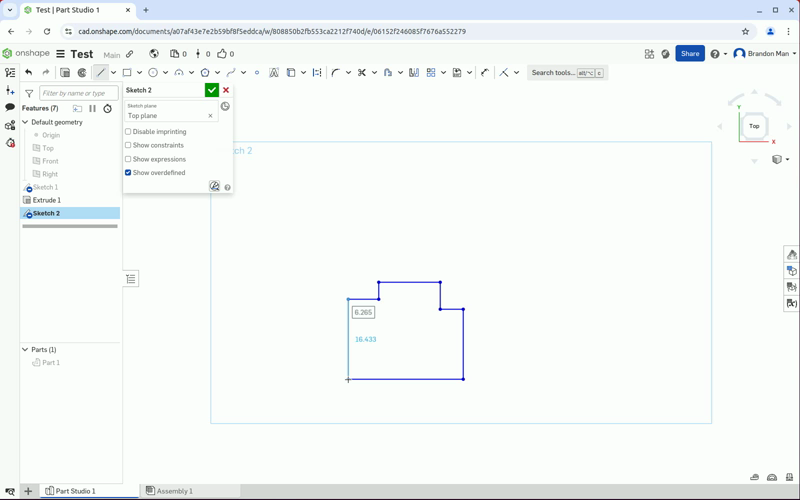
key(esc)
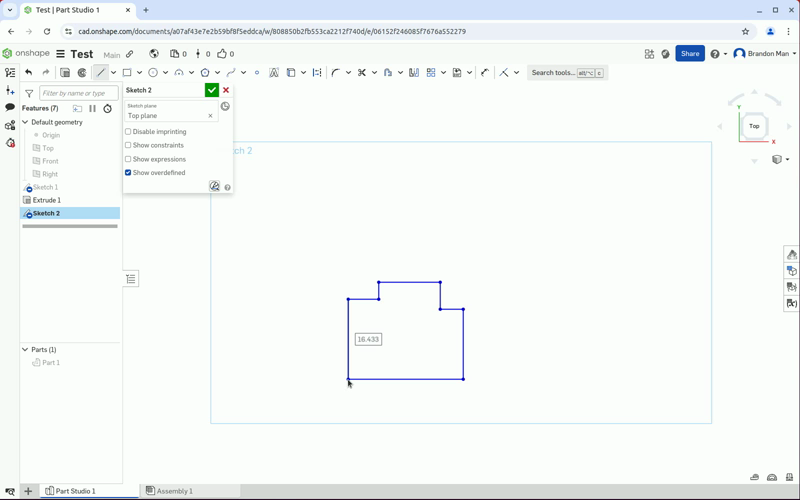
mouse_move(407, 298)
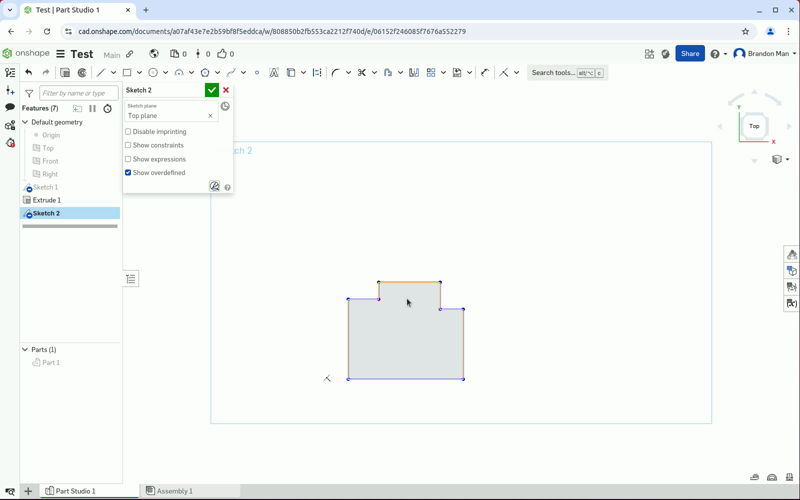
click(407, 298)
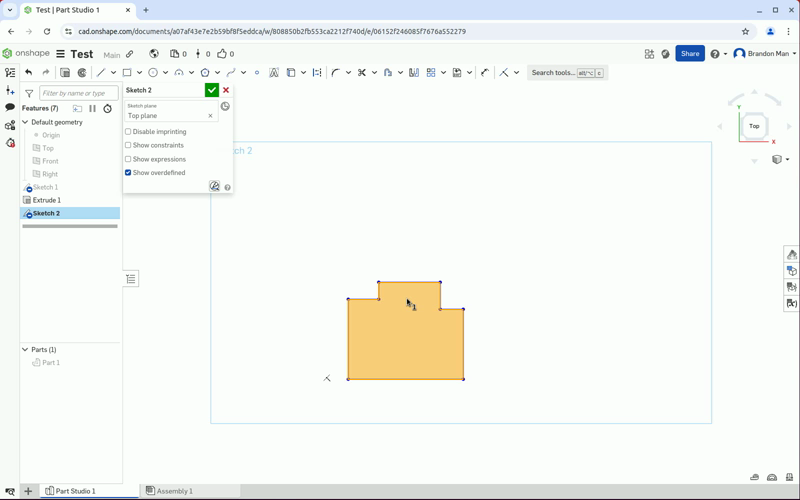
mouse_move(73, 352)
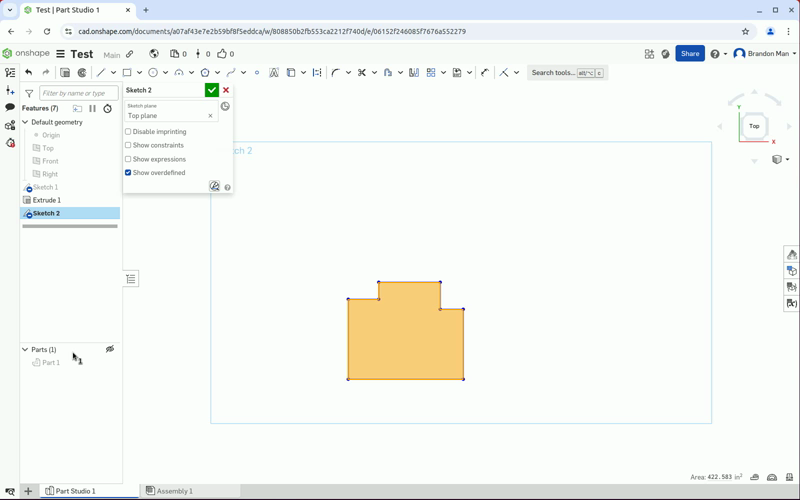
key(shift+y)
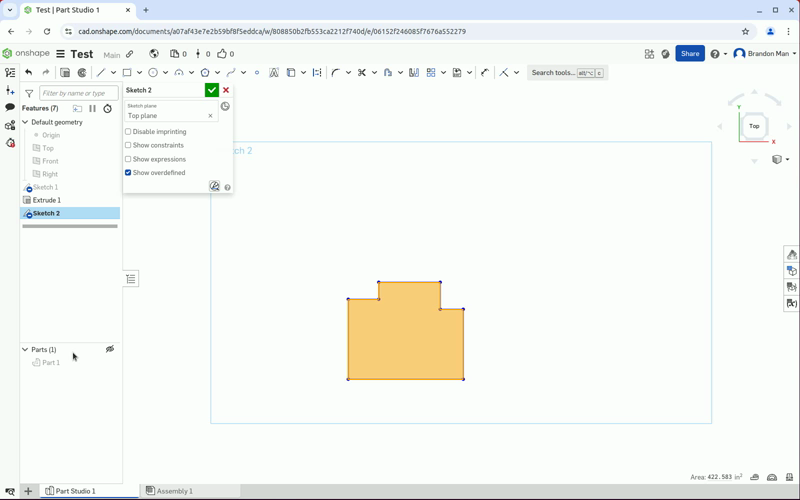
key(shift+e)
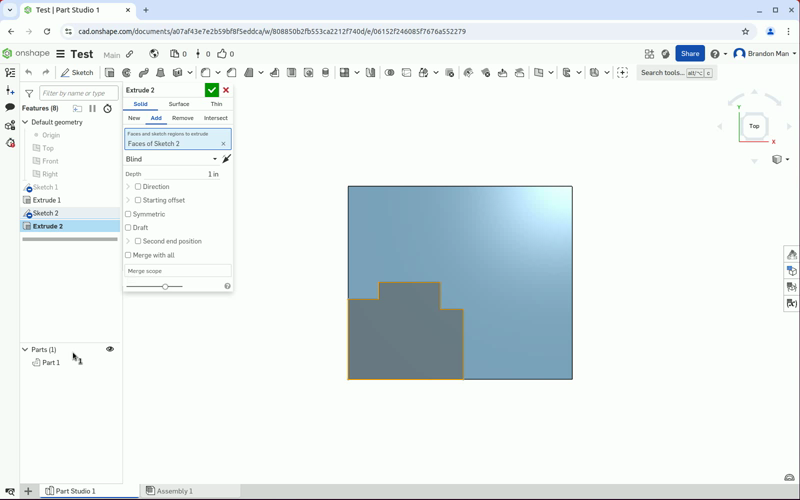
mouse_move(143, 106)
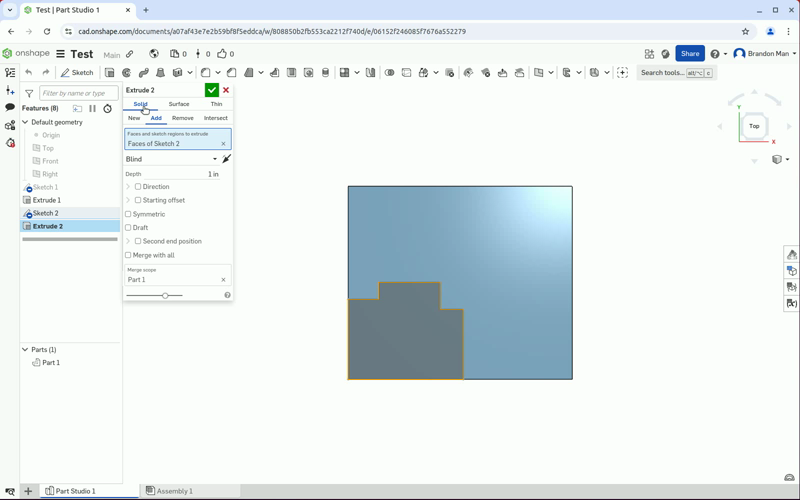
click(143, 106)
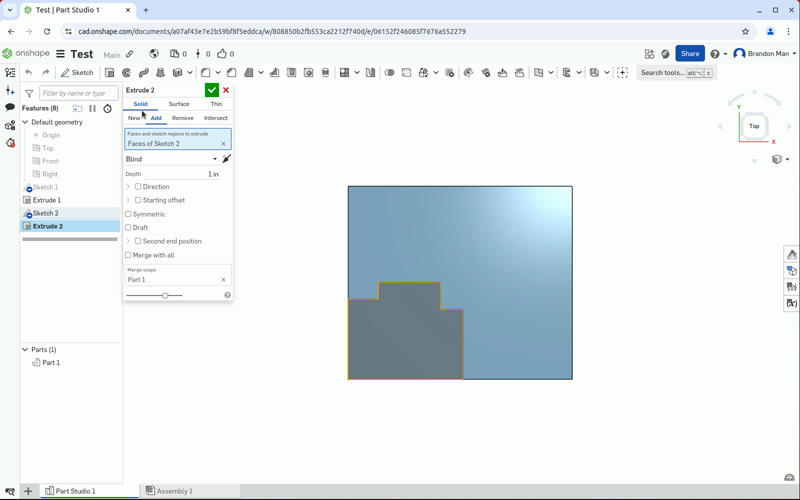
mouse_move(137, 120)
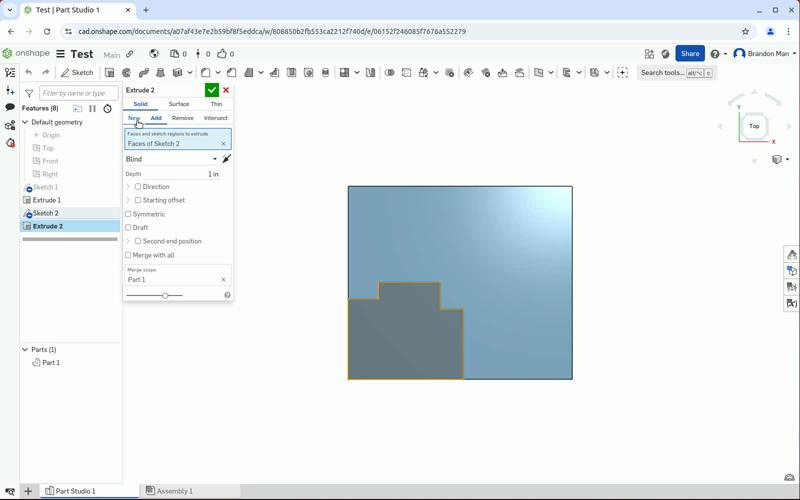
click(137, 120)
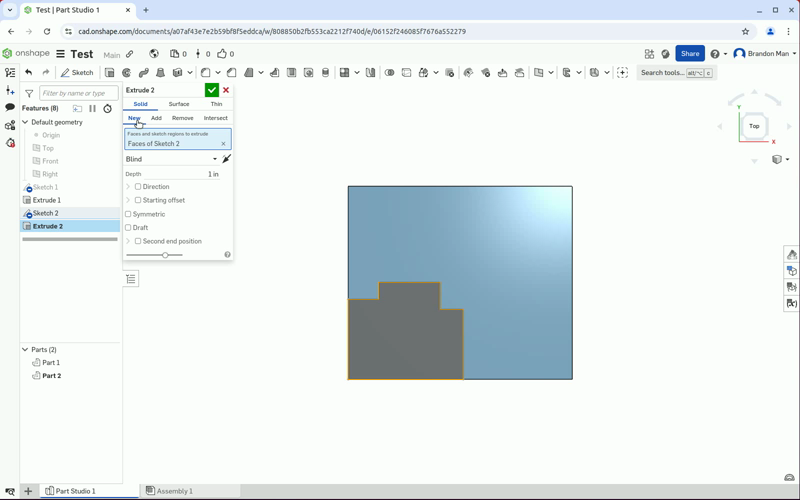
key(tab, 4)
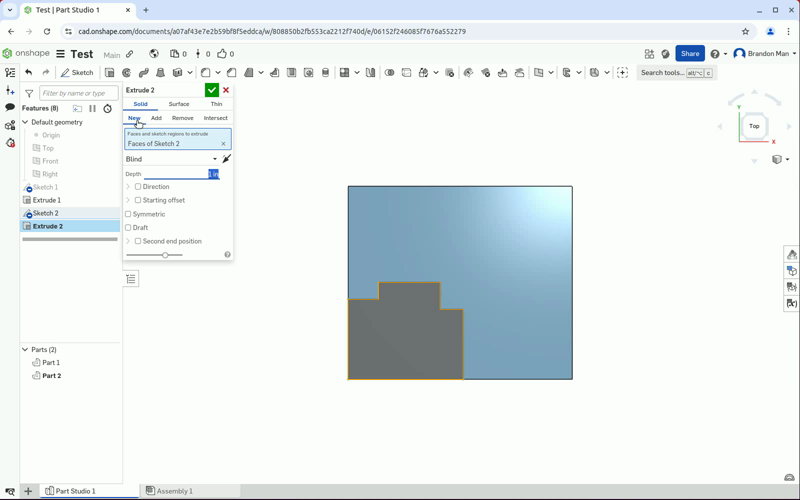
text(-0.241)
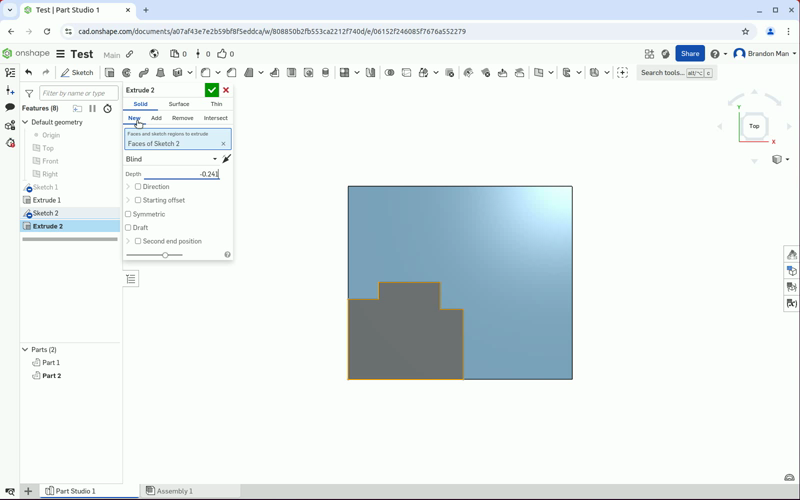
key(enter)
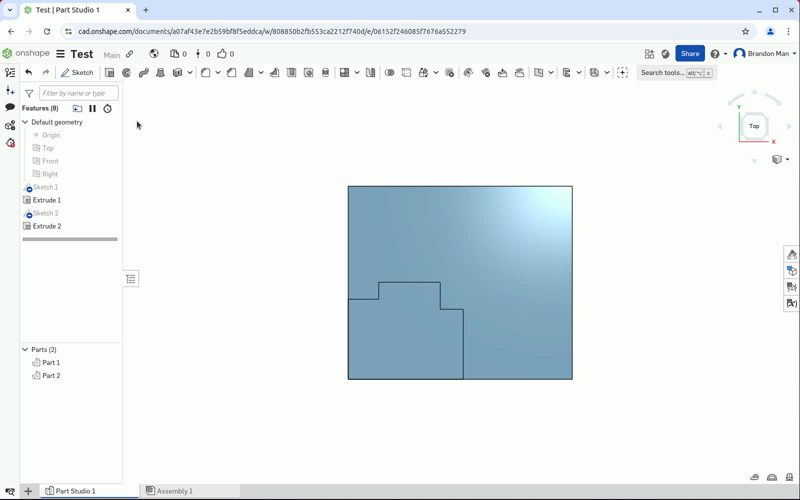
key(shift+h)
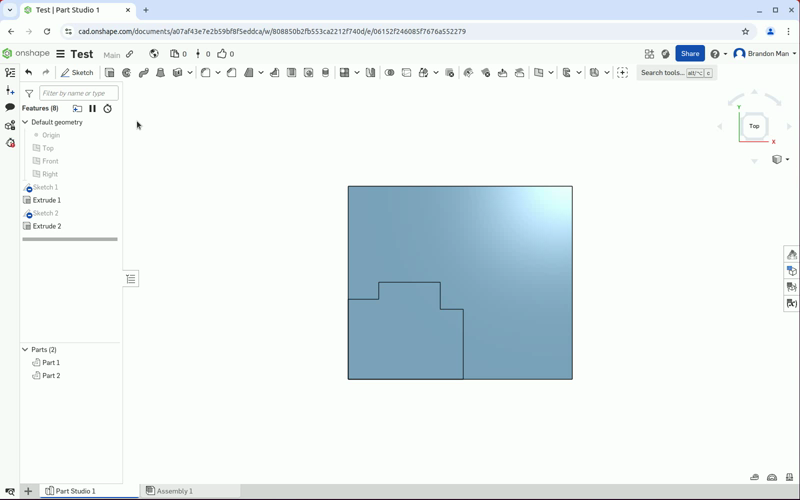
key(shift+h)
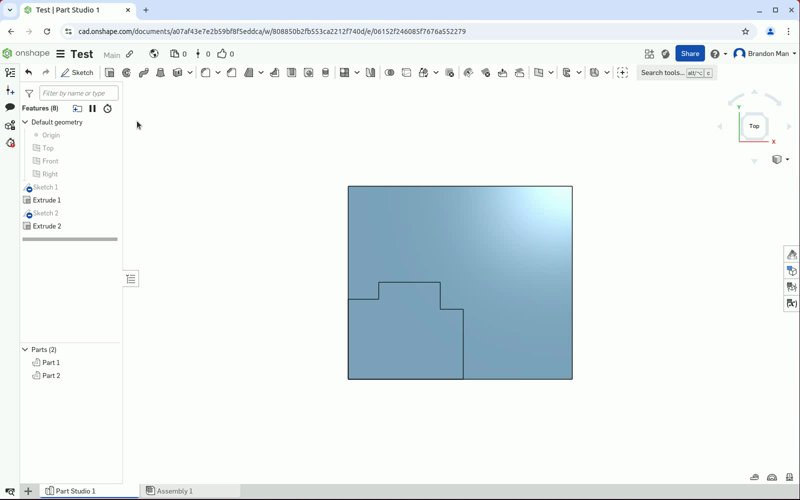
mouse_move(73, 189)
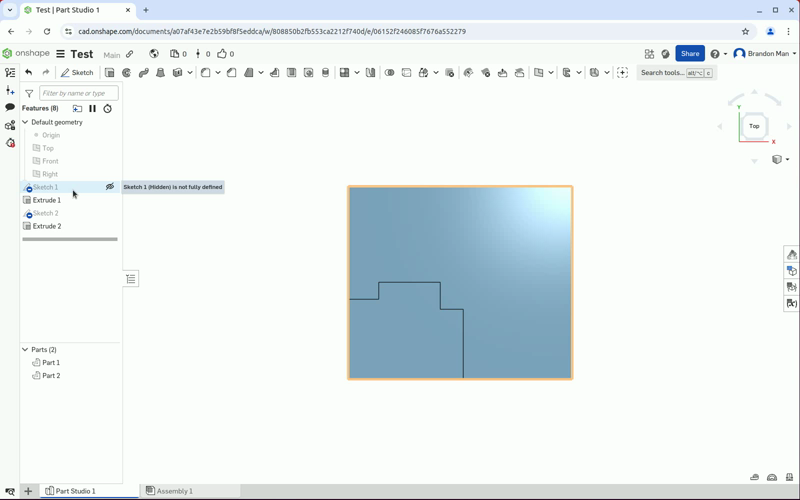
click(73, 189)
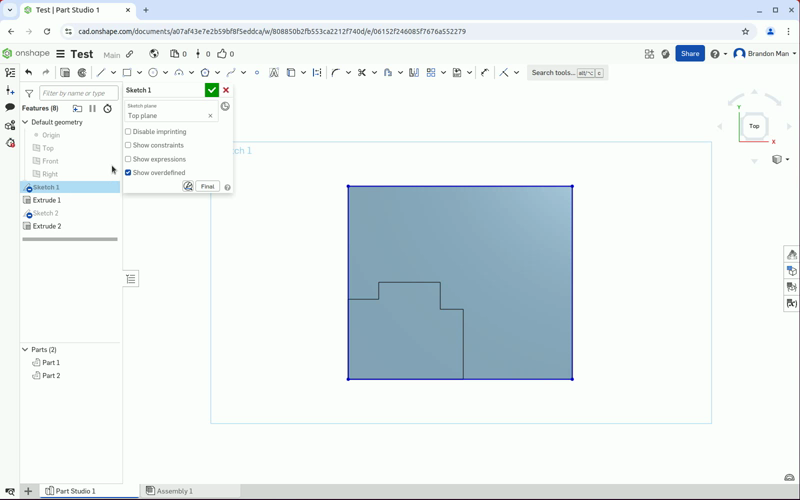
mouse_move(229, 92)
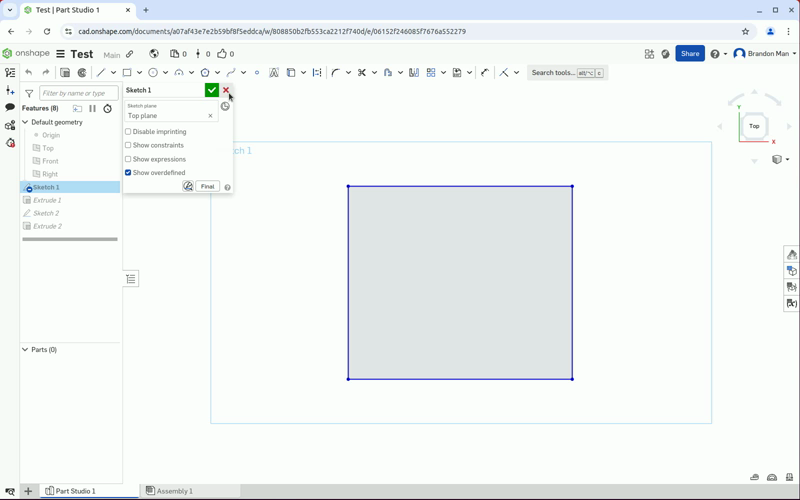
click(229, 92)
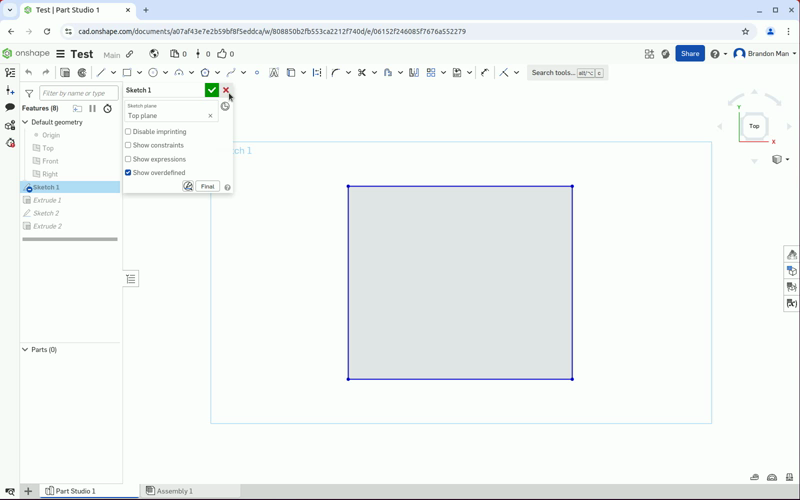
key(shift+s)
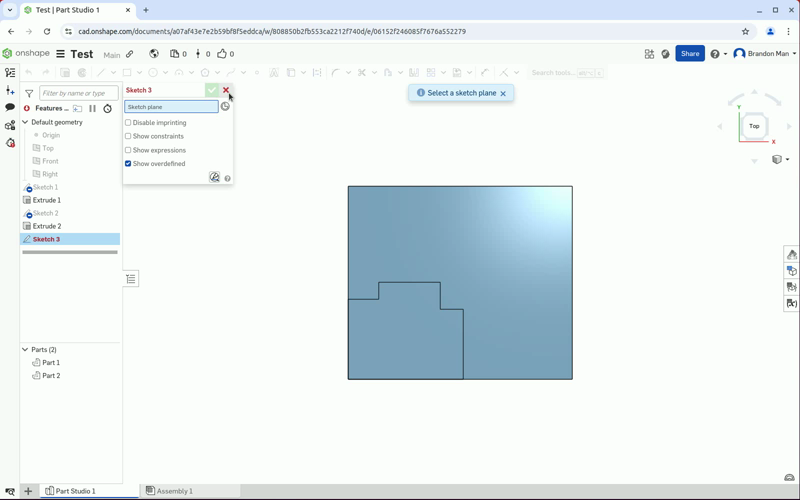
mouse_move(73, 150)
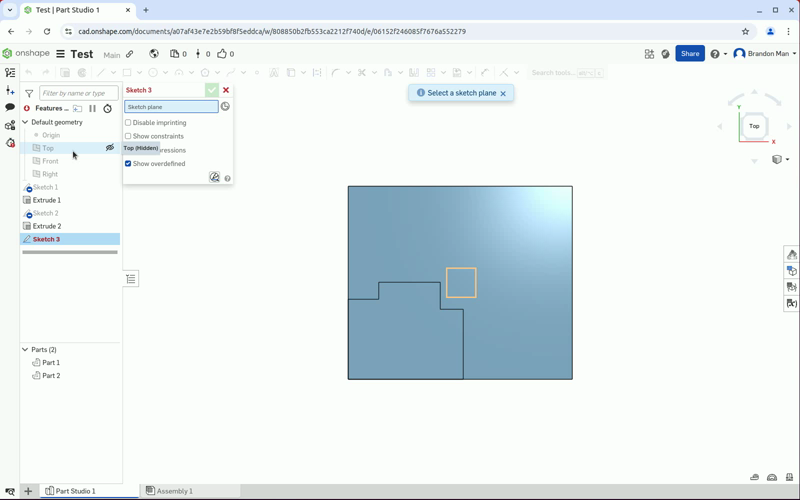
click(73, 150)
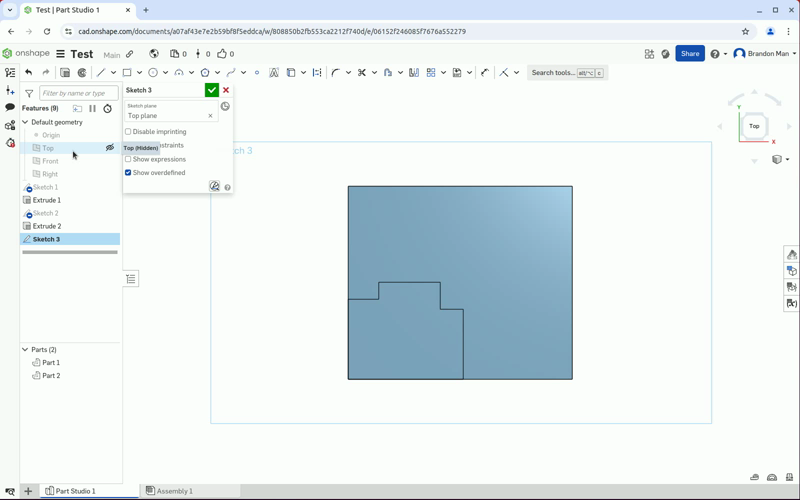
mouse_move(73, 352)
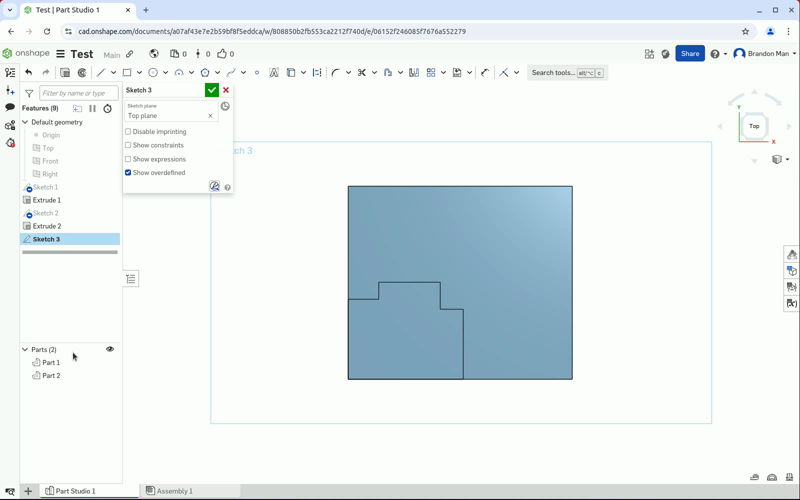
key(y)
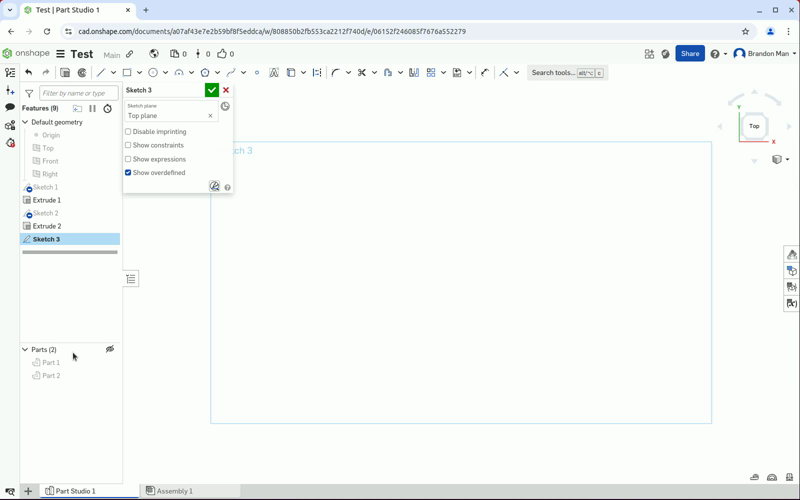
key(l)
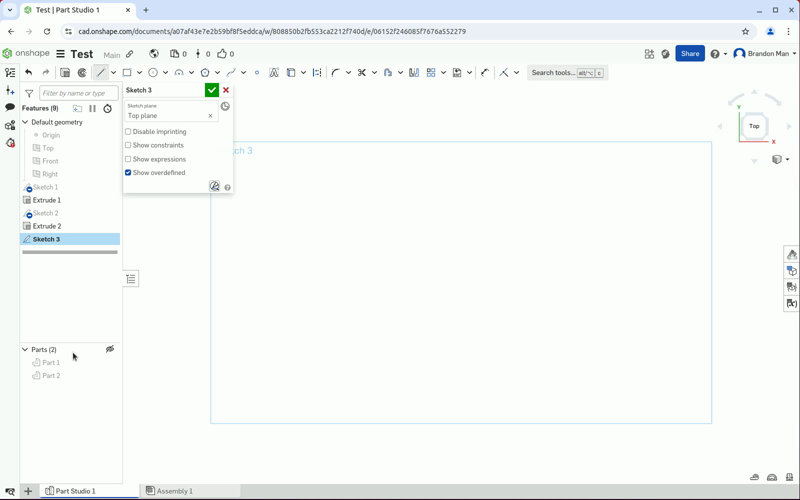
key_down(shift)
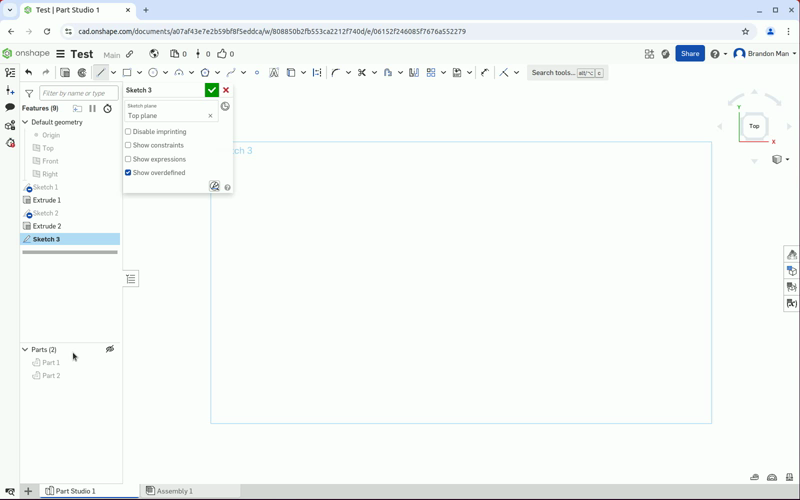
mouse_move(478, 218)
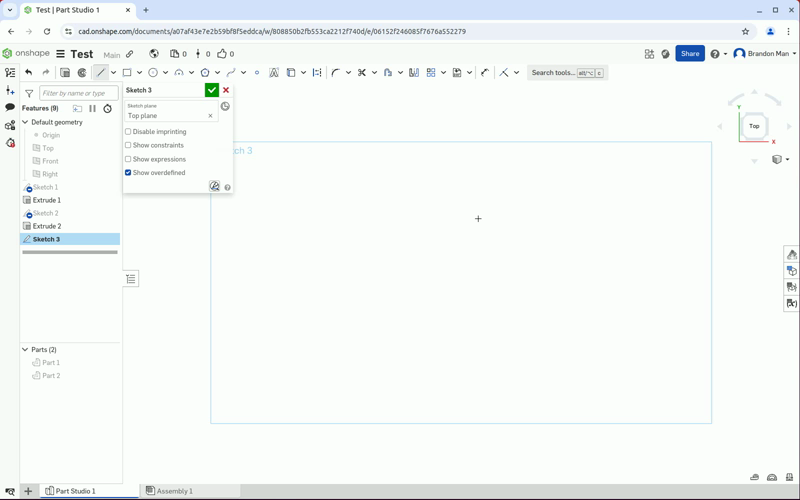
click(478, 218)
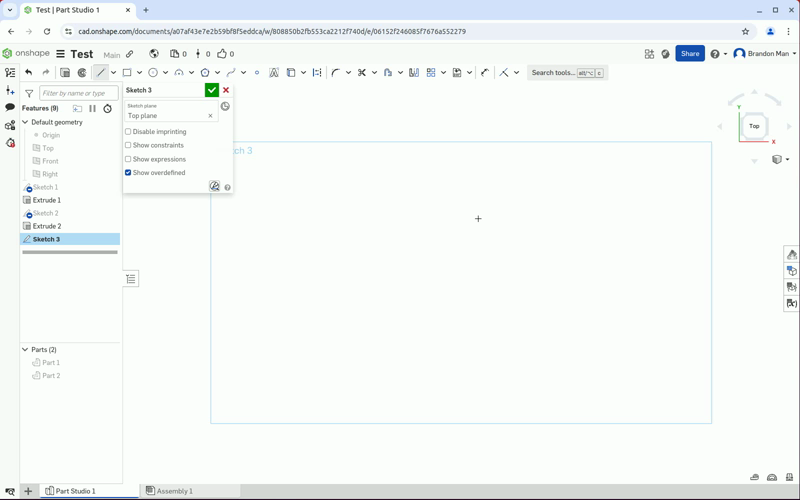
key_up(shift)
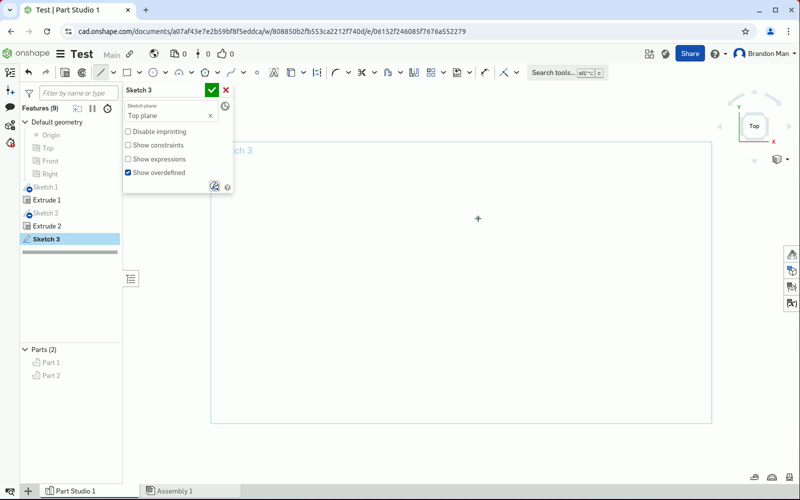
key_down(shift)
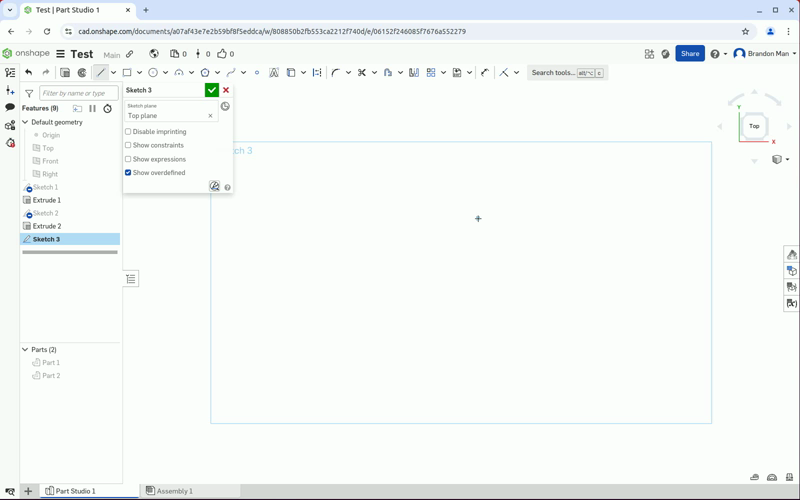
mouse_move(508, 218)
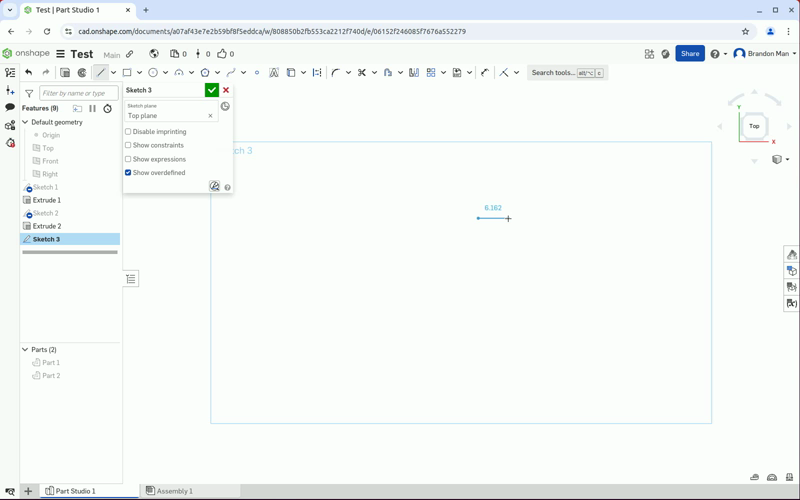
mouse_move(493, 218)
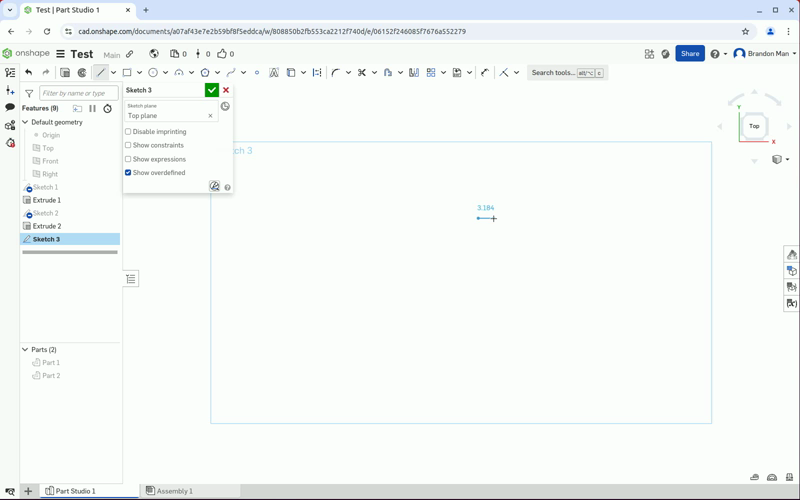
click(493, 218)
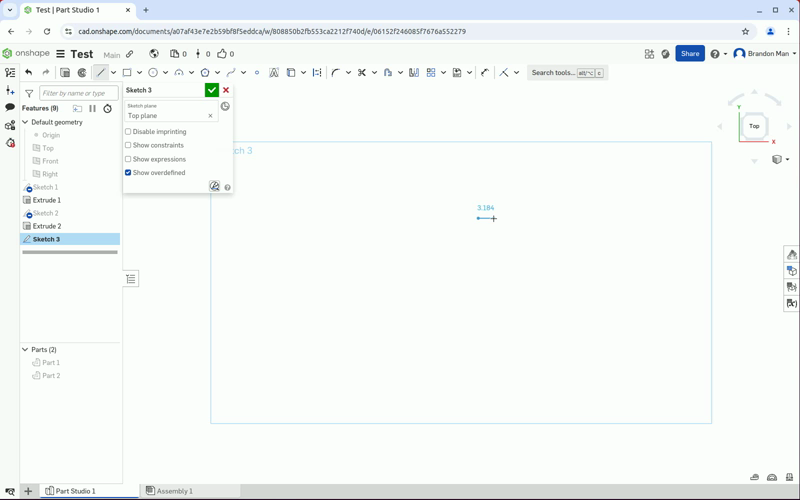
key_up(shift)
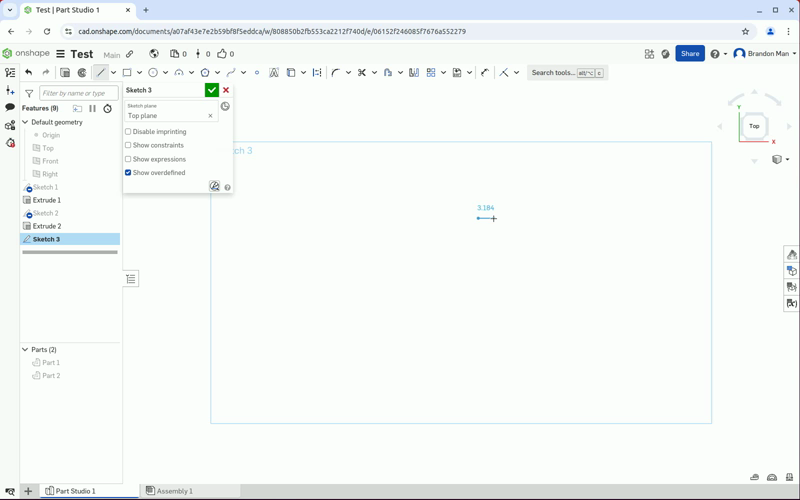
key_down(shift)
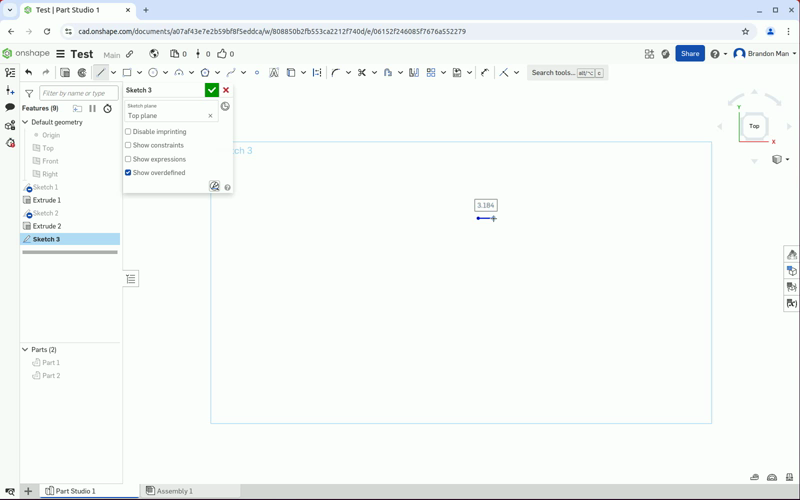
mouse_move(523, 218)
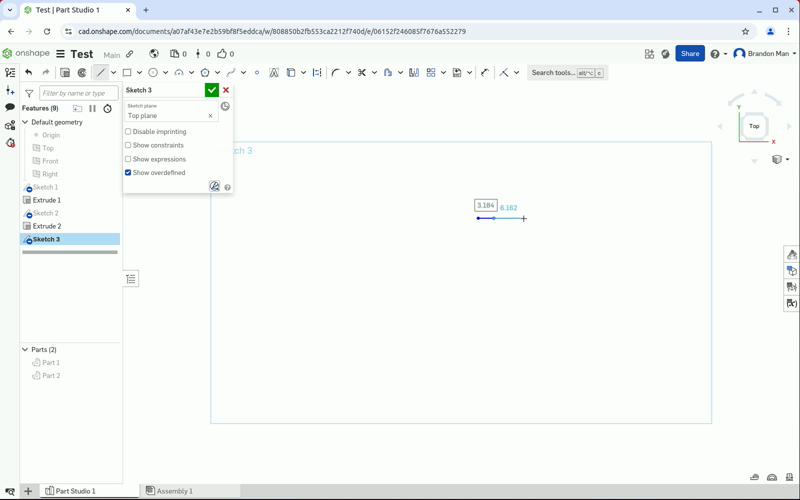
mouse_move(493, 269)
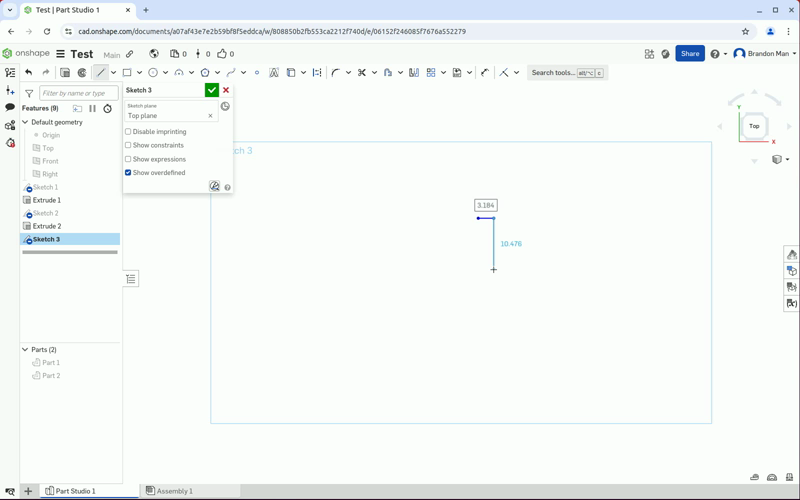
click(493, 269)
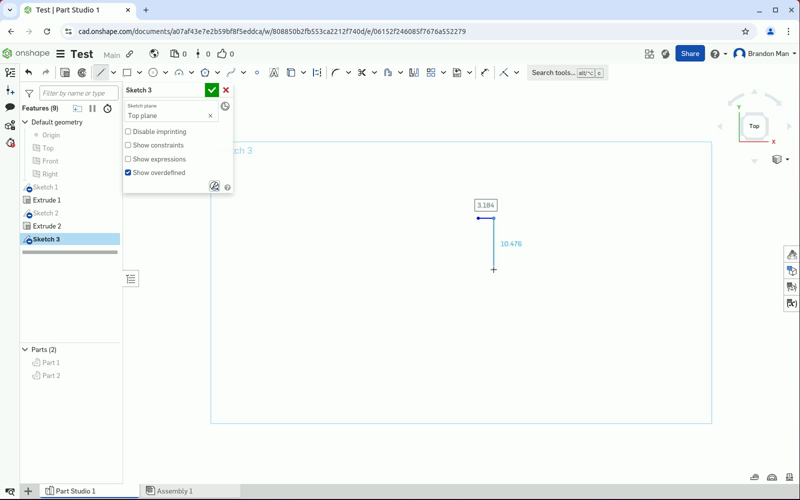
key_up(shift)
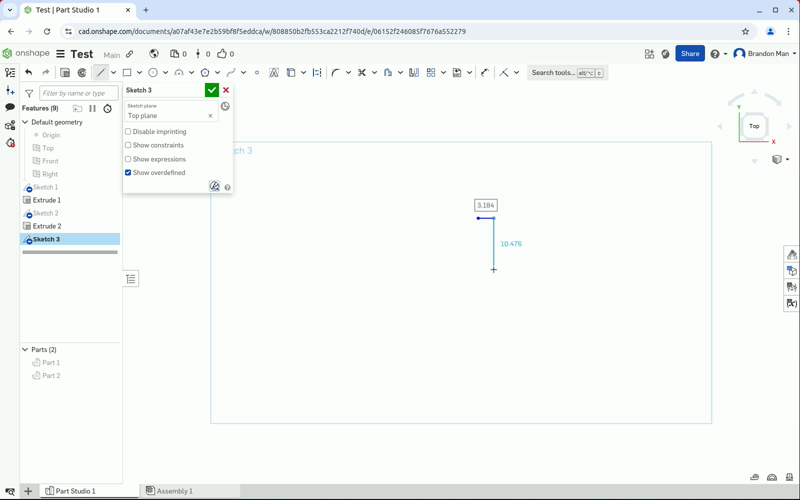
key_down(shift)
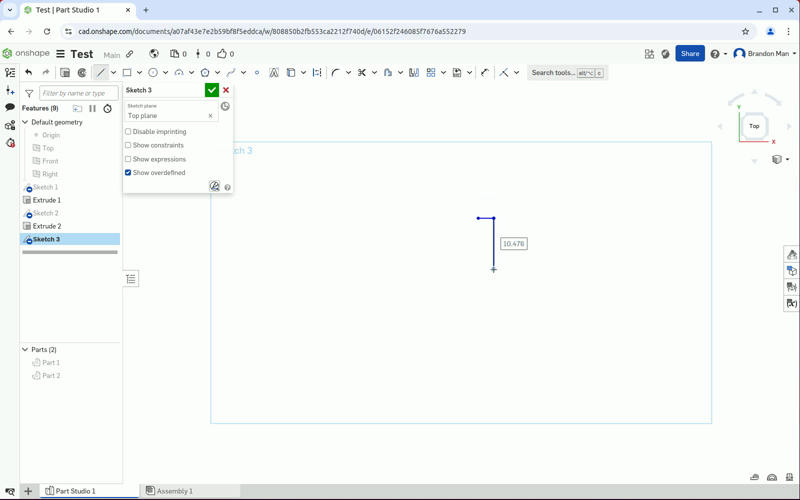
mouse_move(573, 269)
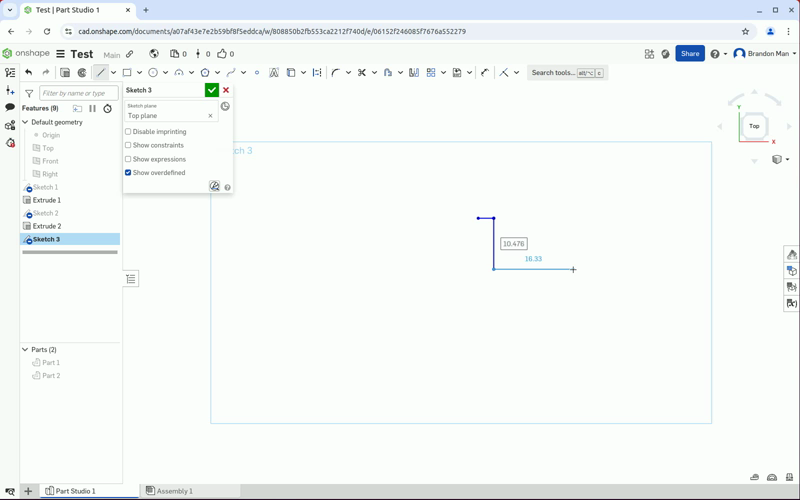
click(573, 269)
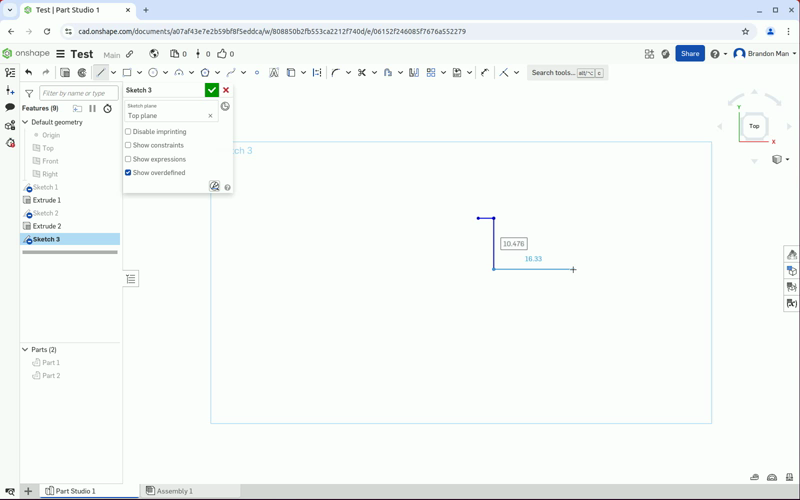
key_up(shift)
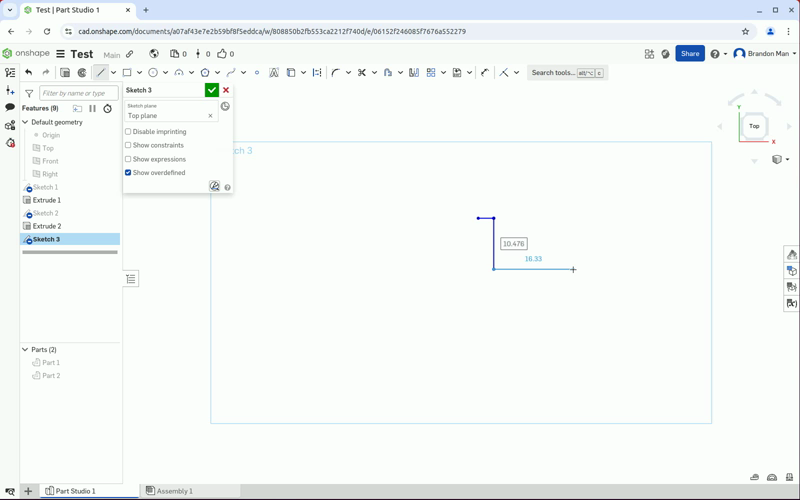
key_down(shift)
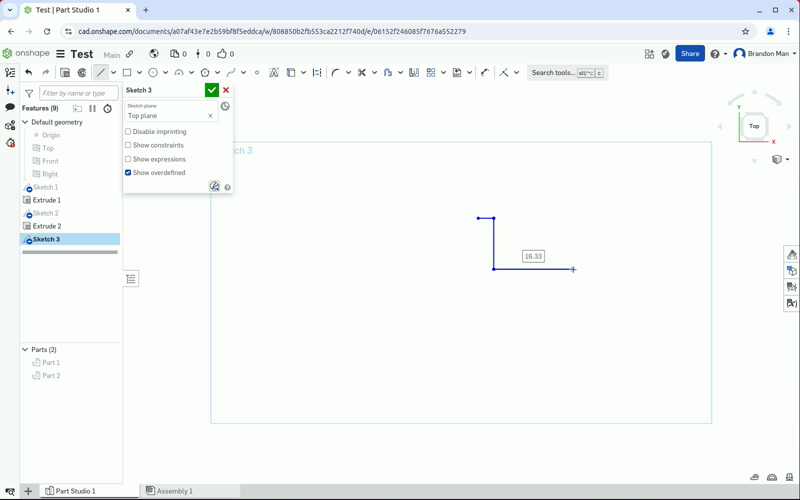
mouse_move(573, 186)
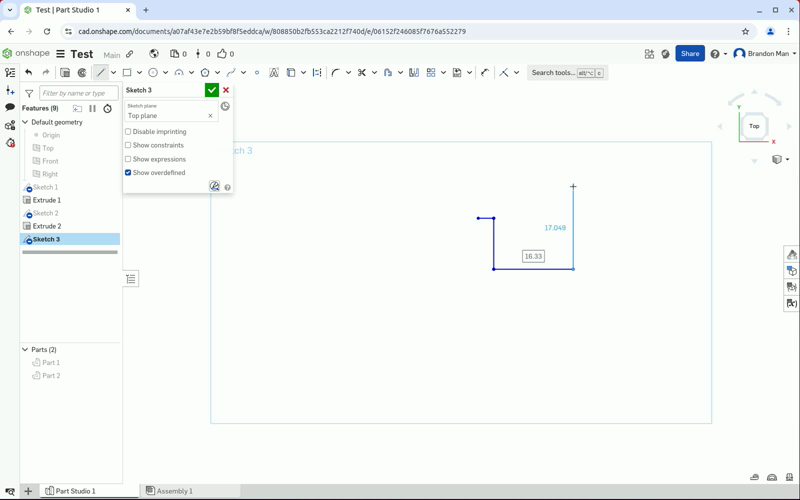
click(573, 186)
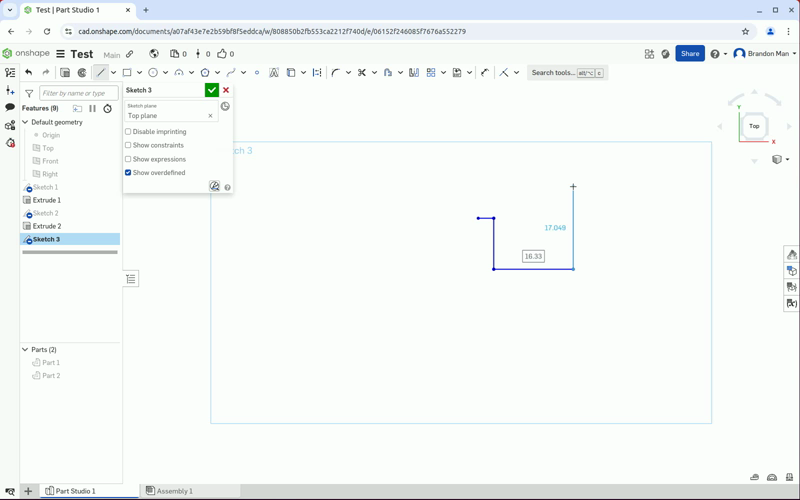
key_up(shift)
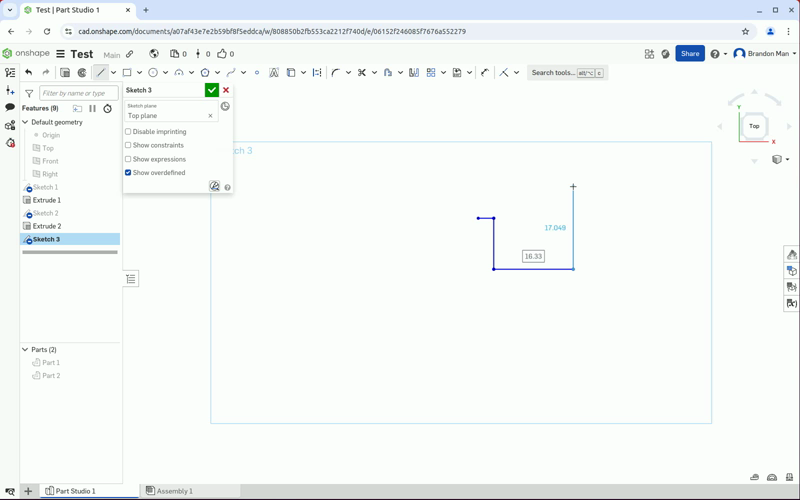
key_down(shift)
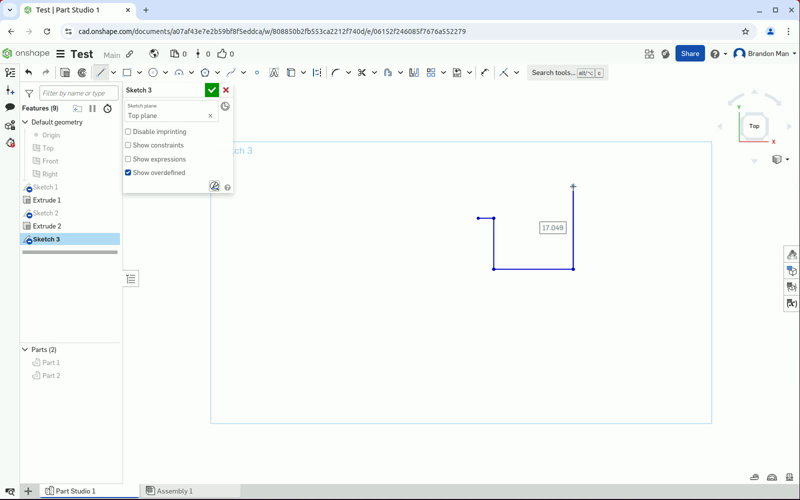
mouse_move(478, 186)
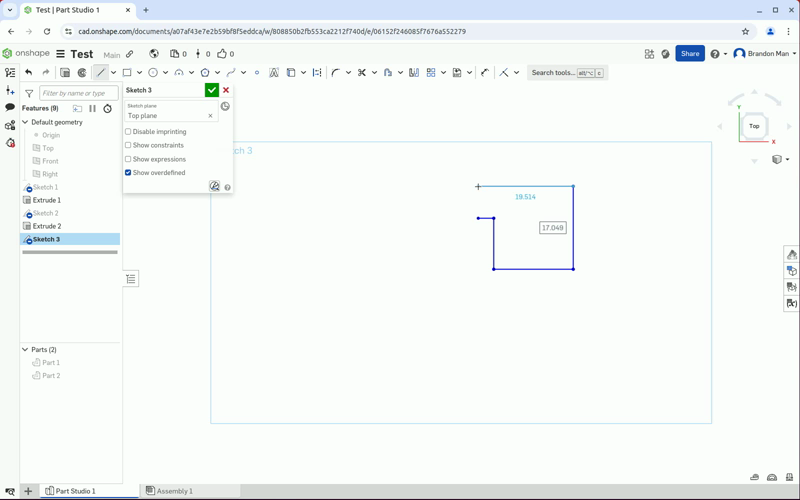
click(478, 186)
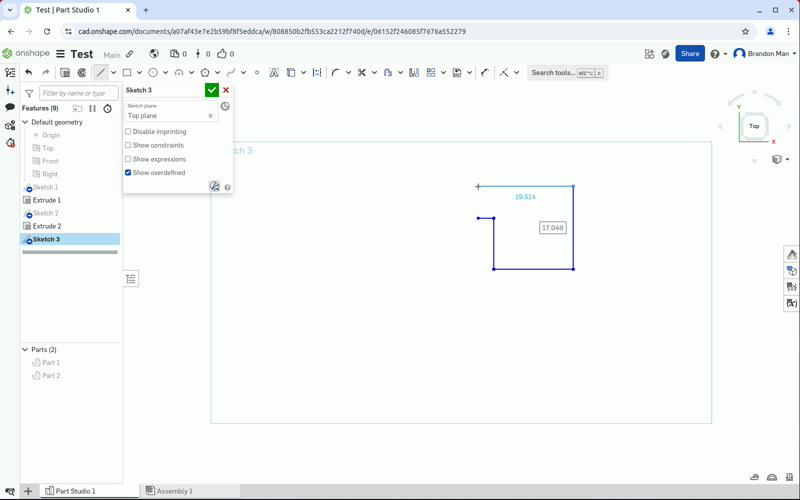
key_up(shift)
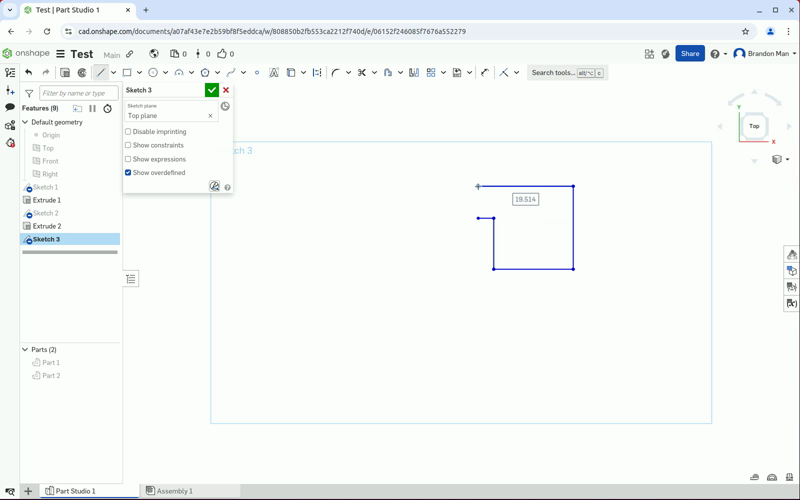
mouse_move(508, 186)
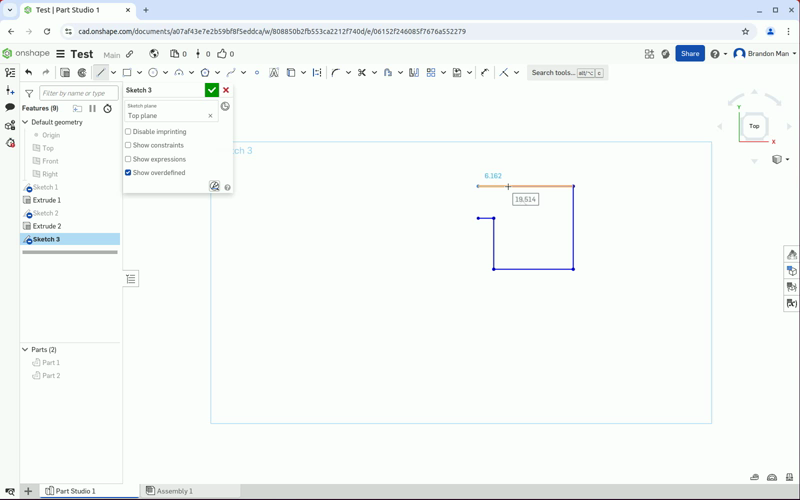
key_down(shift)
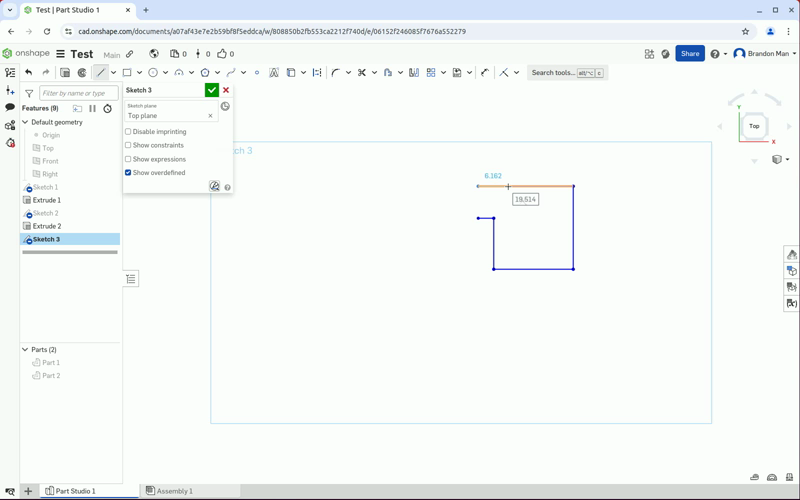
mouse_move(478, 218)
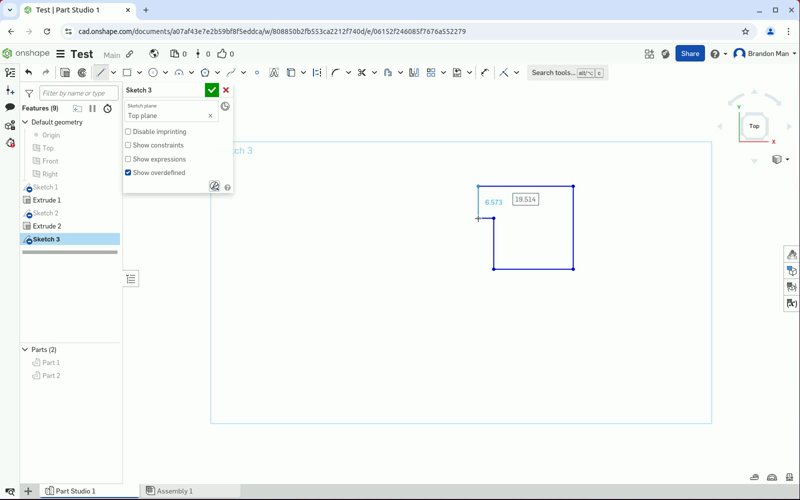
key_up(shift)
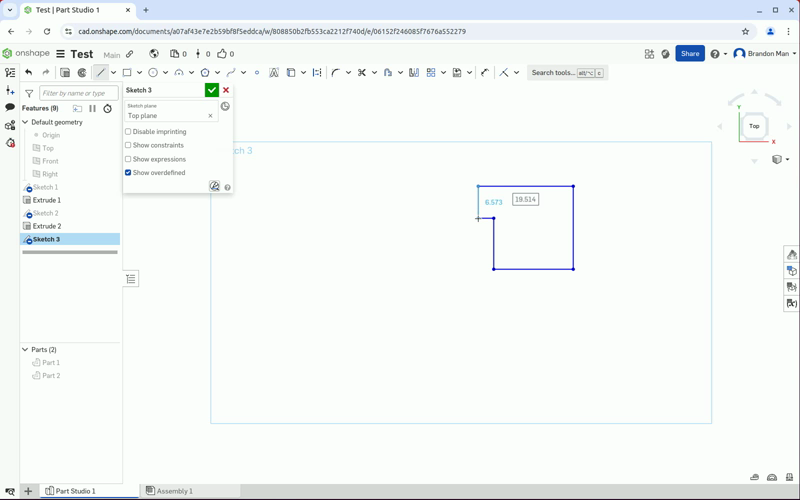
click(478, 218)
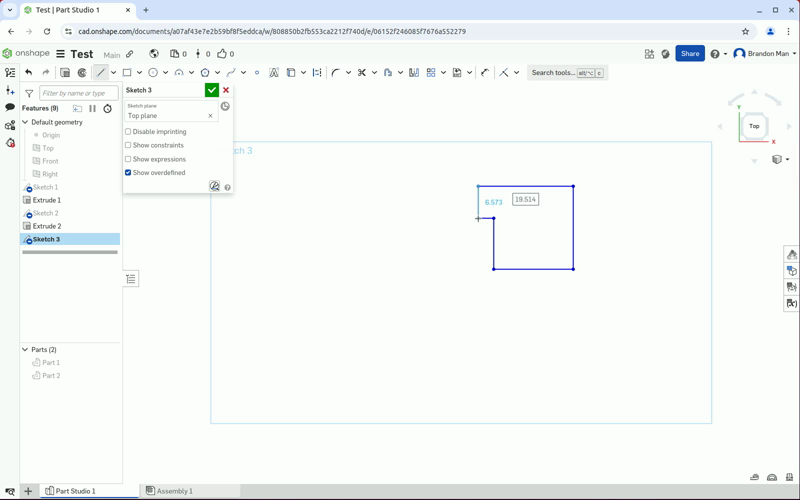
key(esc)
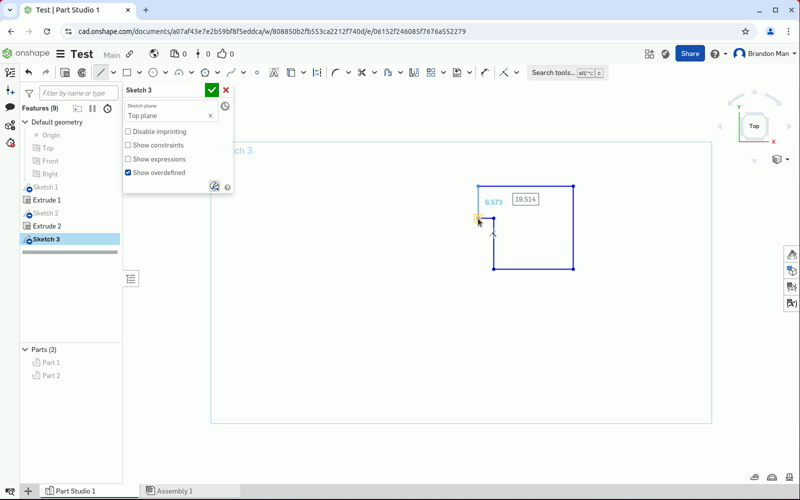
mouse_move(488, 213)
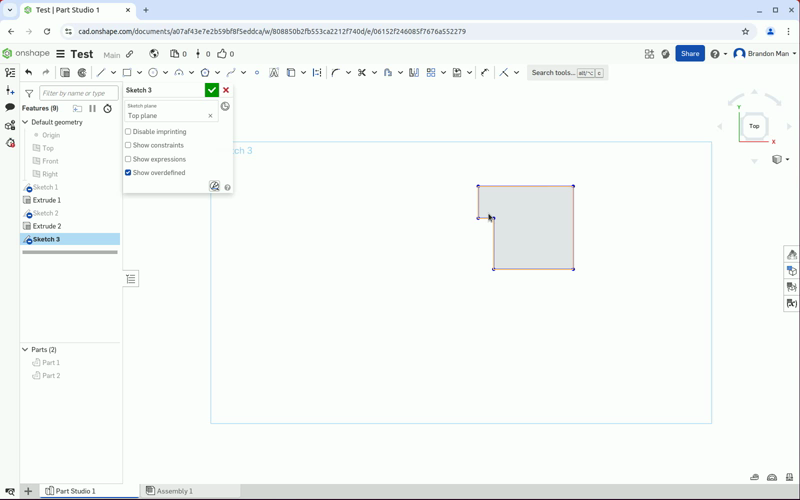
click(488, 213)
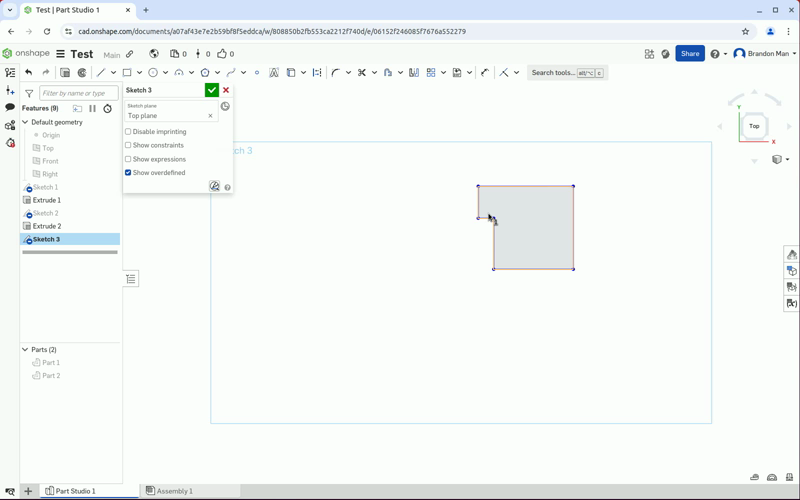
mouse_move(73, 352)
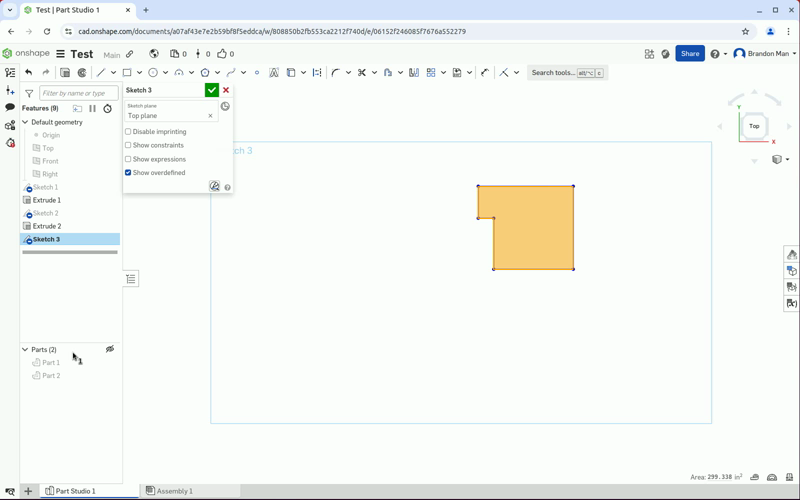
key(shift+y)
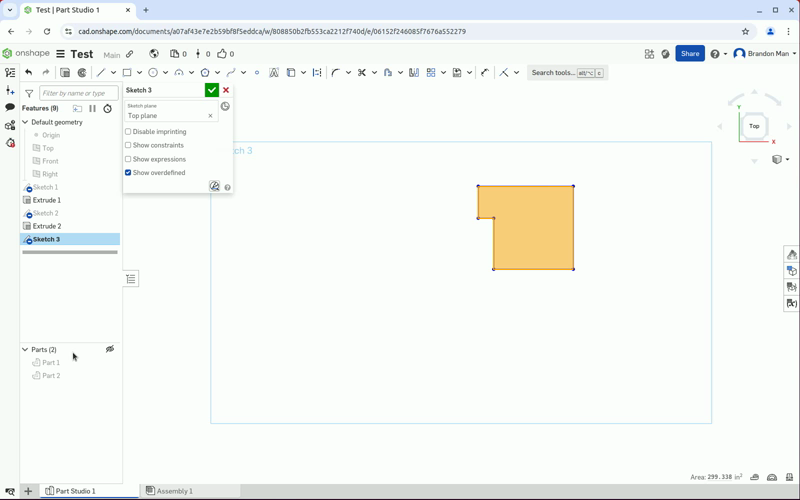
key(shift+e)
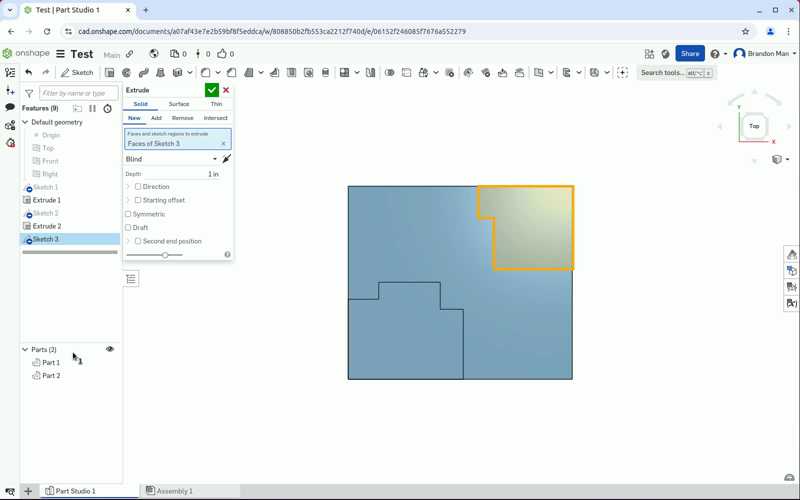
mouse_move(143, 106)
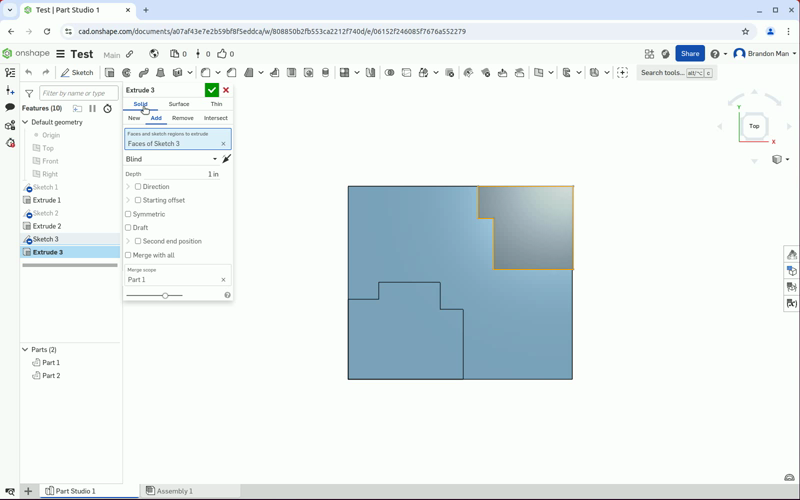
click(143, 106)
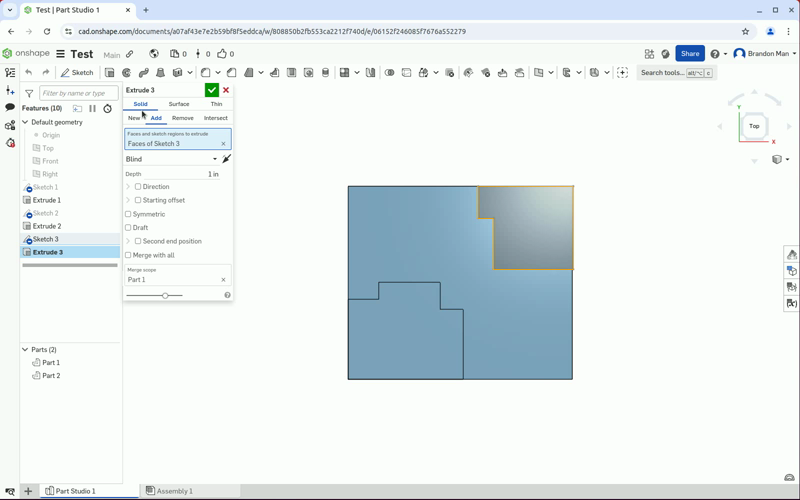
mouse_move(137, 120)
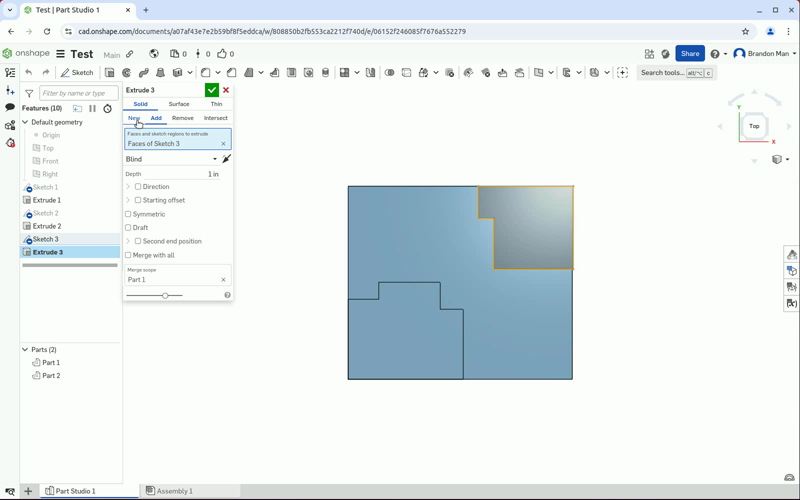
click(137, 120)
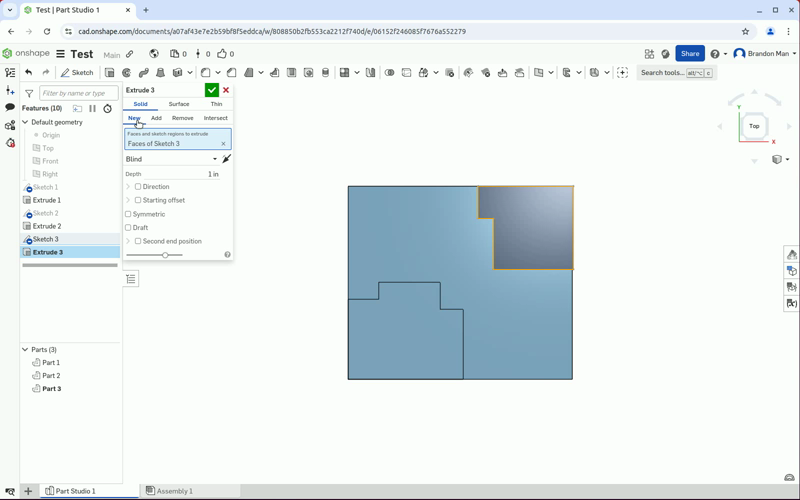
key(tab, 4)
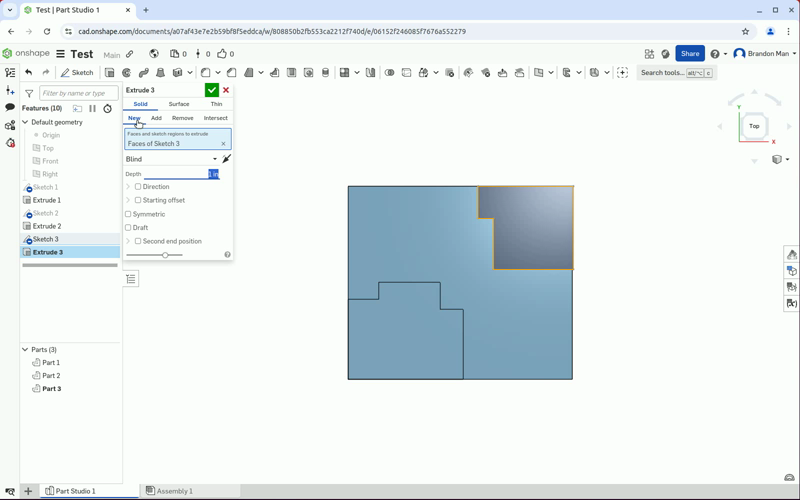
text(-0.241)
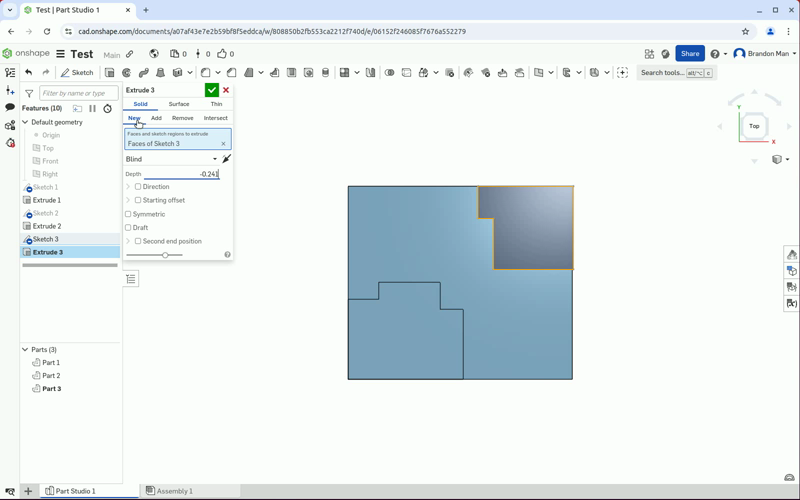
key(enter)
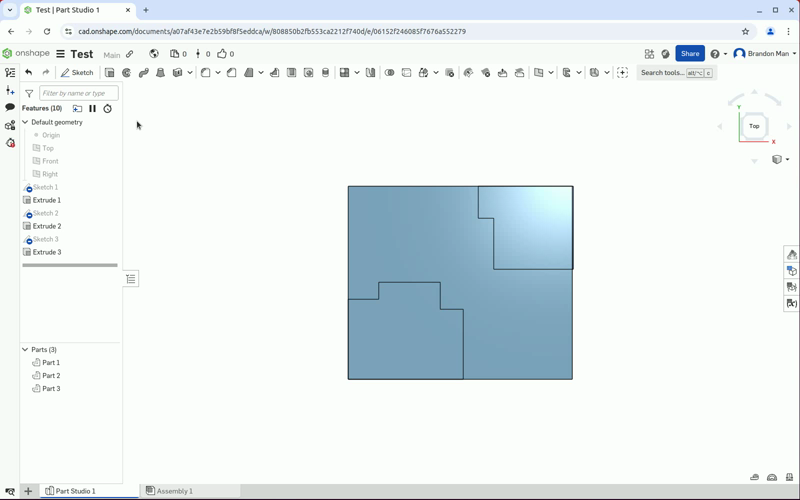
key(shift+h)
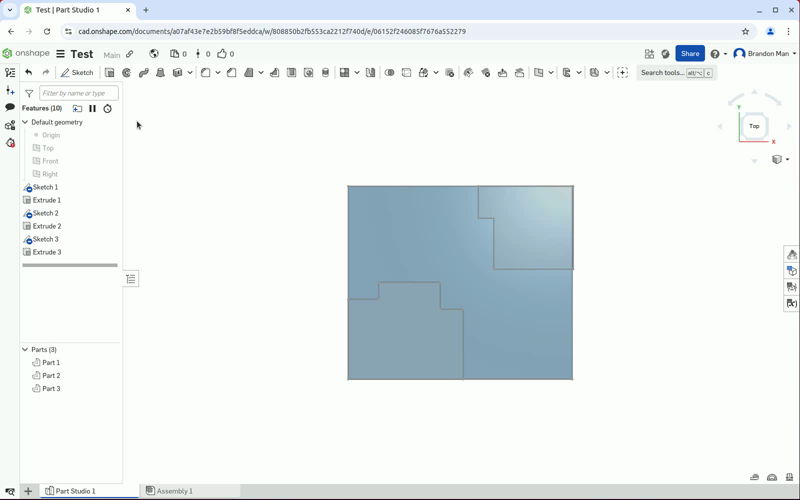
key(shift+h)
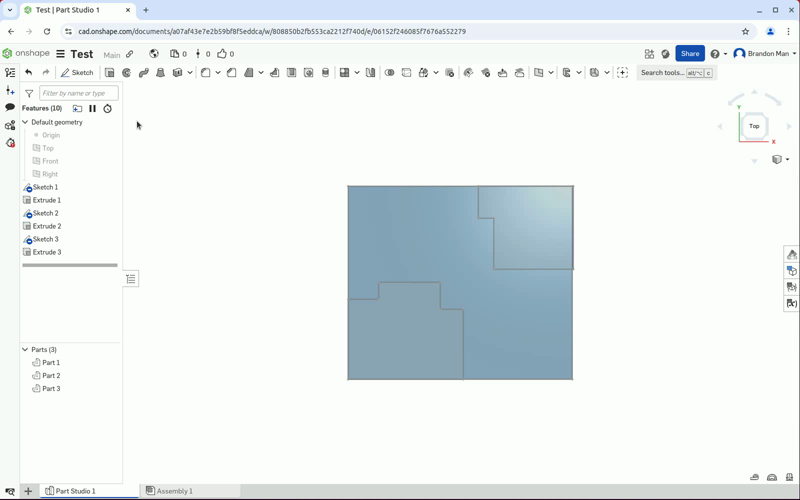
key(shift+7)
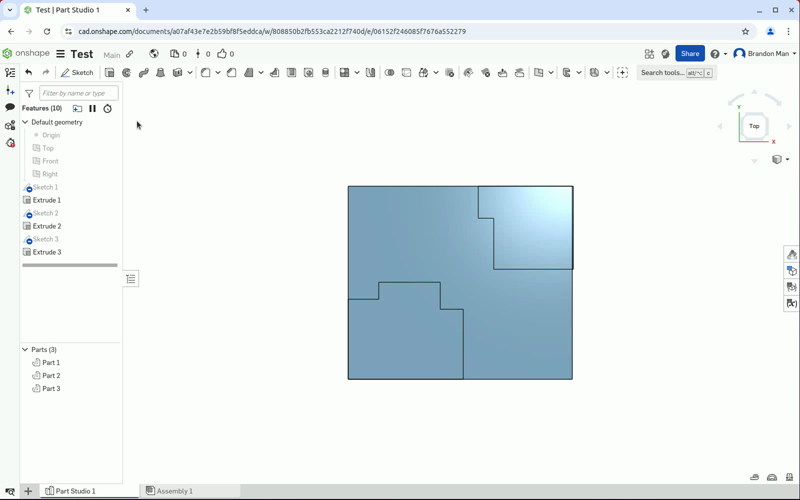
key(up, 3)
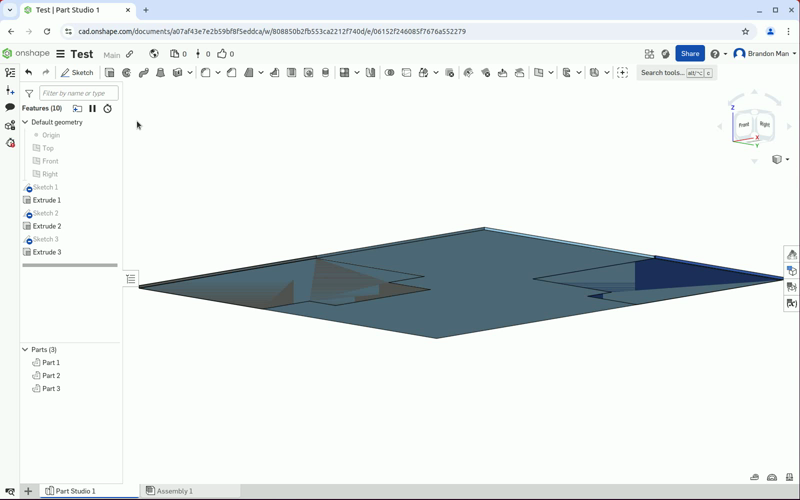
key(left, 3)
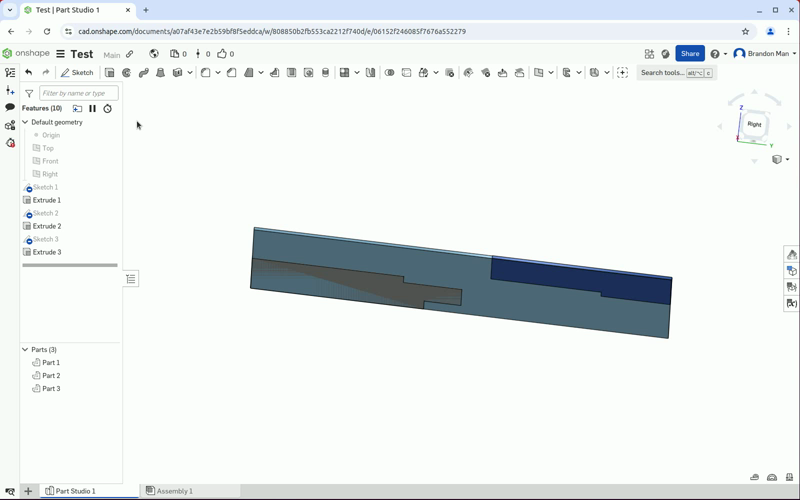
key(right, 3)
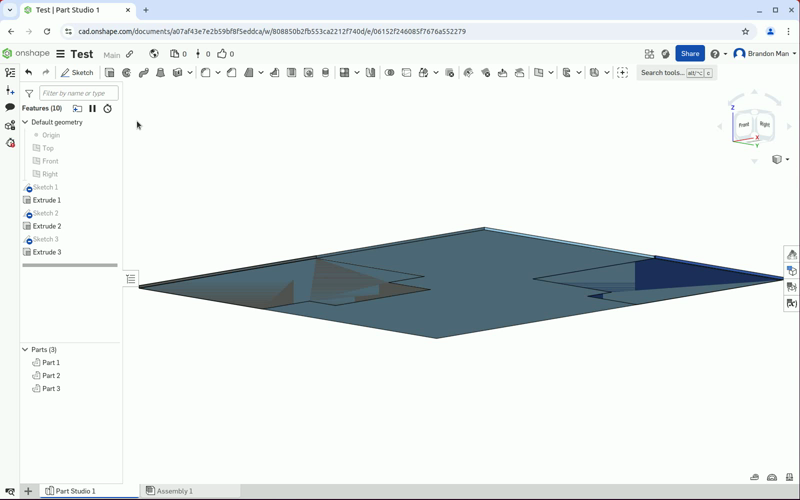
key(down, 3)
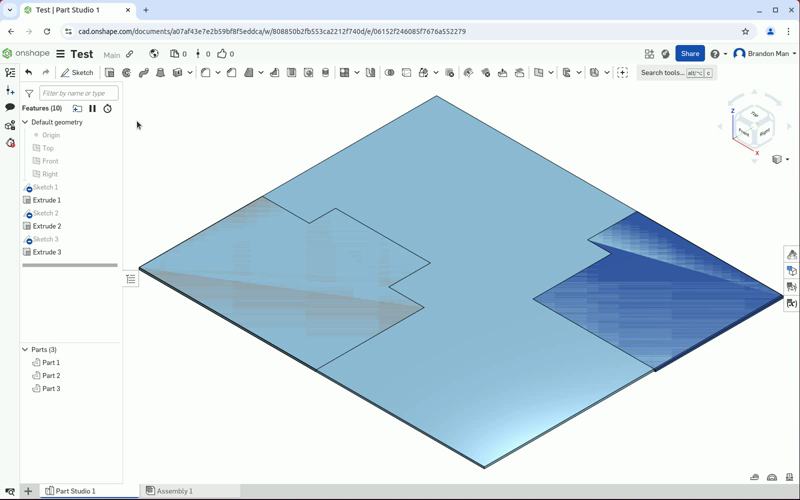
mouse_move(73, 189)
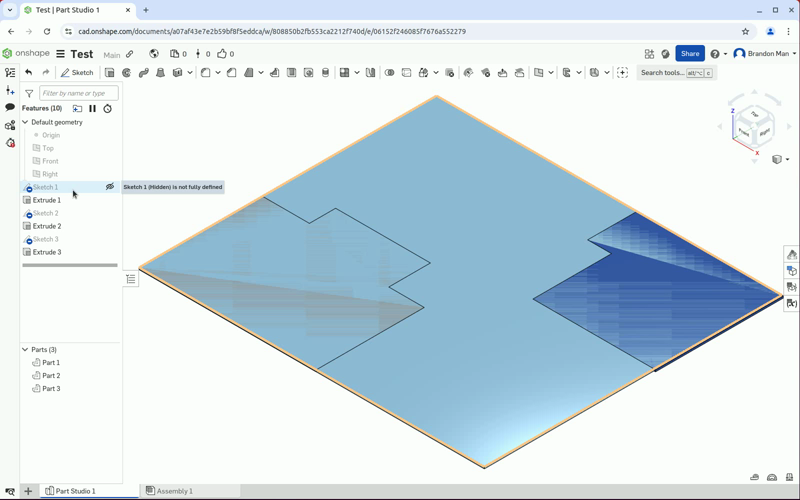
click(73, 189)